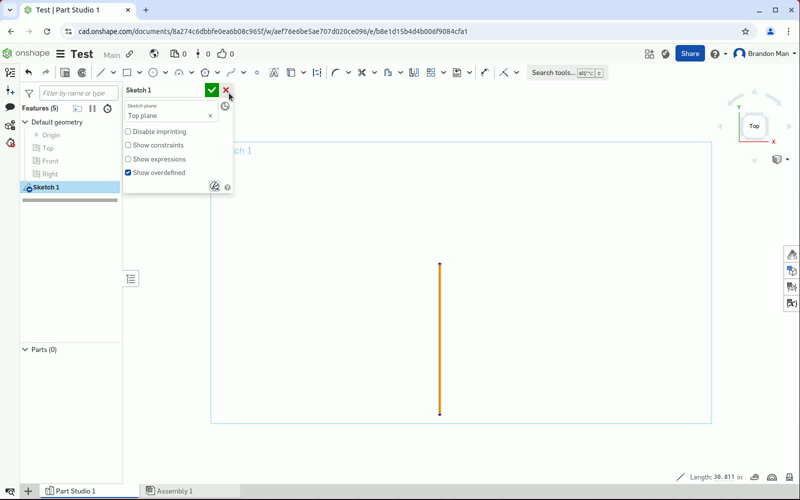
key(shift+h)
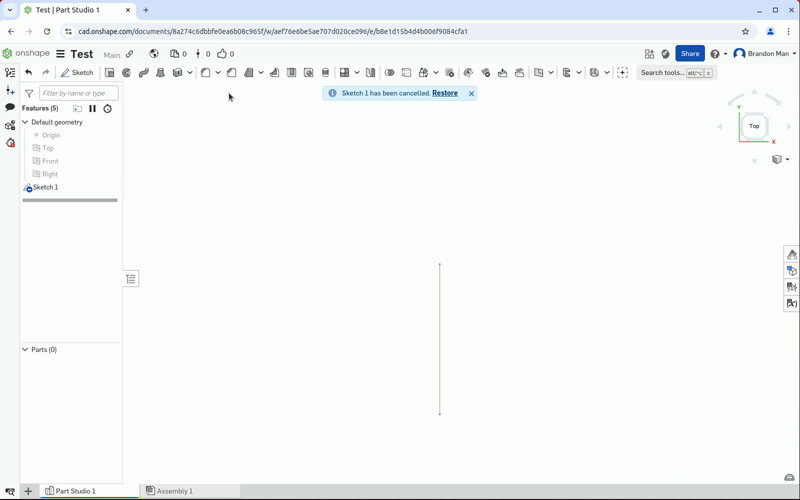
key(shift+s)
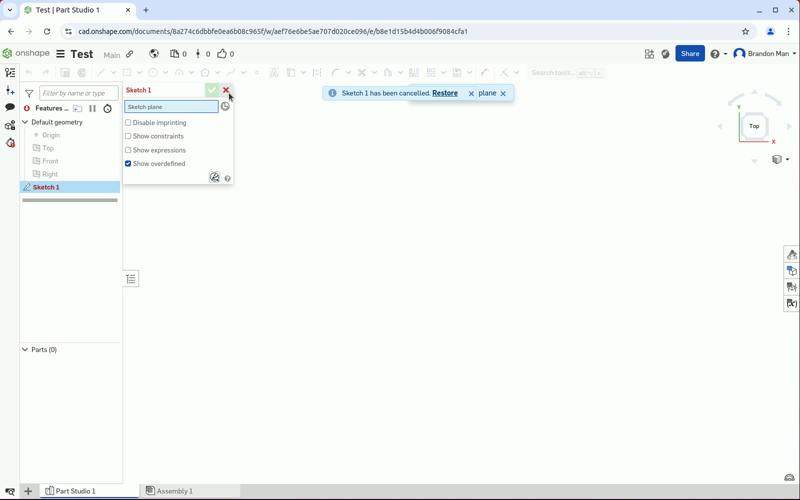
mouse_move(73, 150)
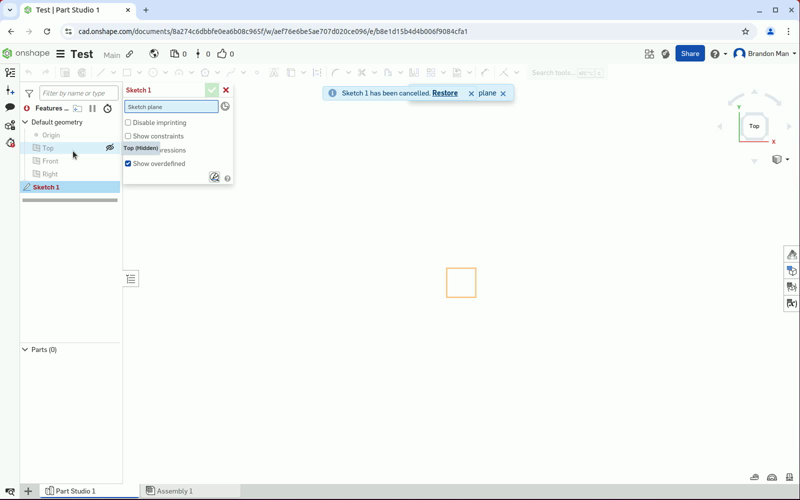
click(73, 150)
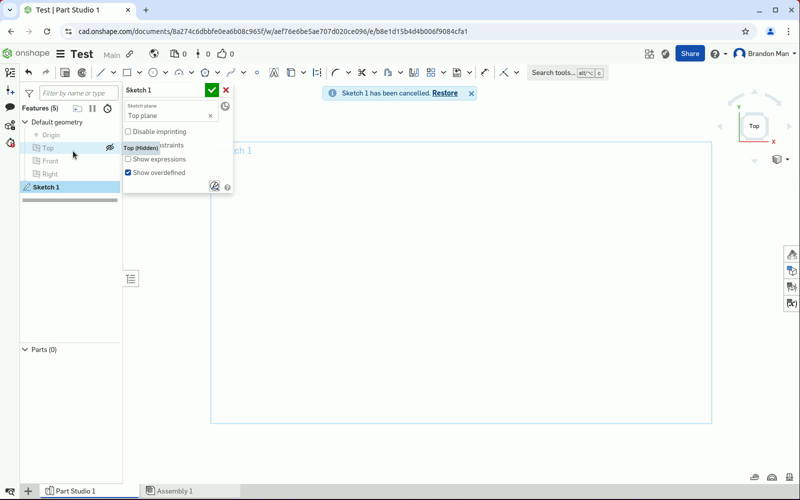
mouse_move(73, 352)
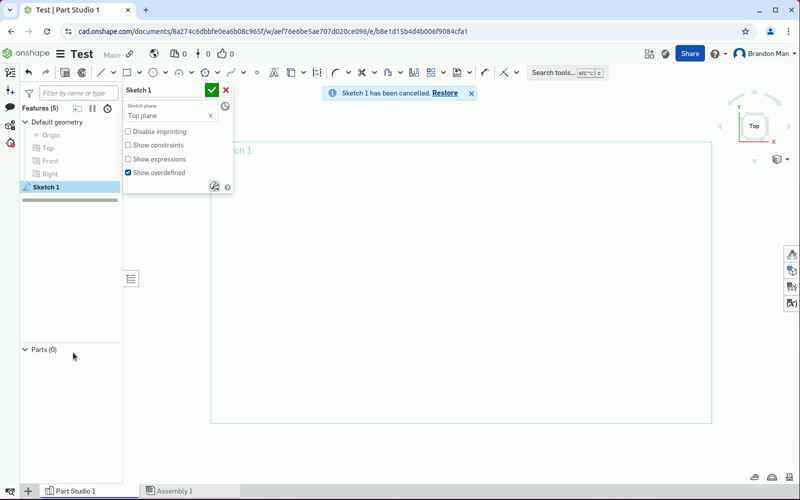
key(y)
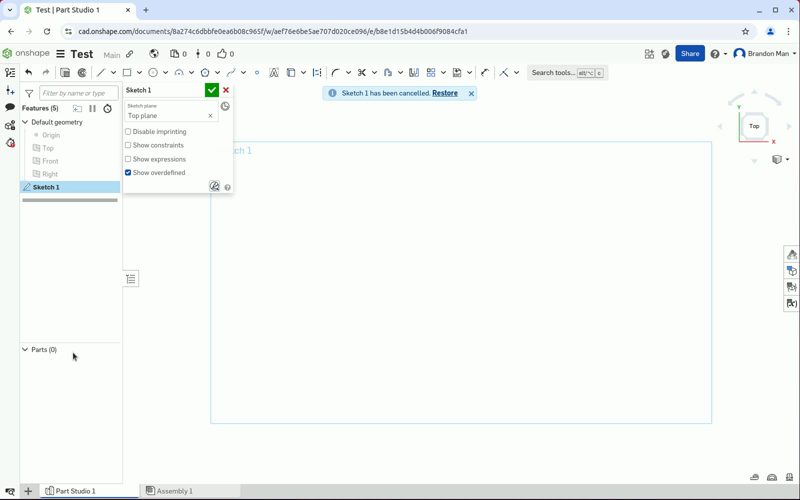
key(l)
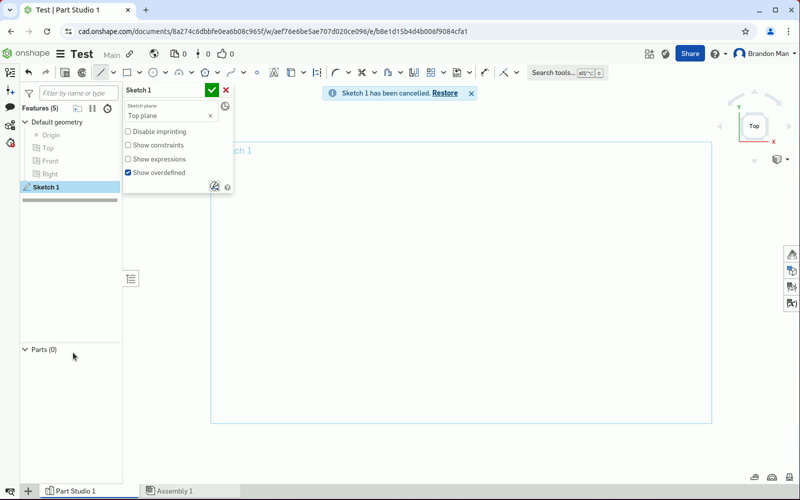
key_down(shift)
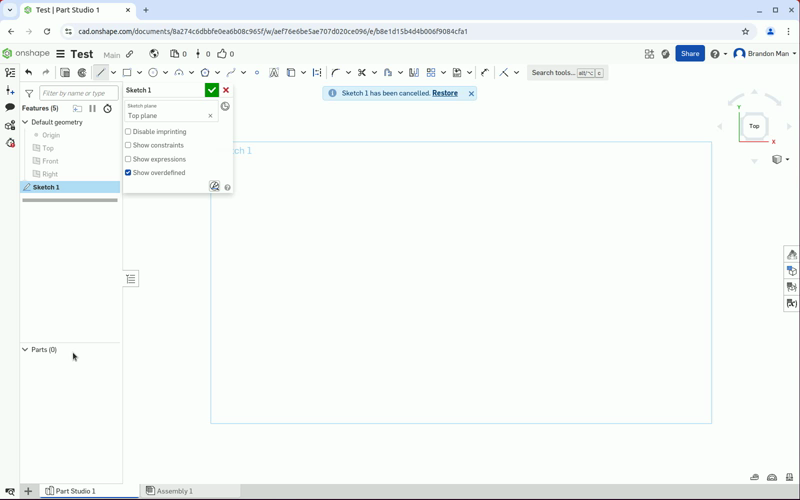
mouse_move(351, 329)
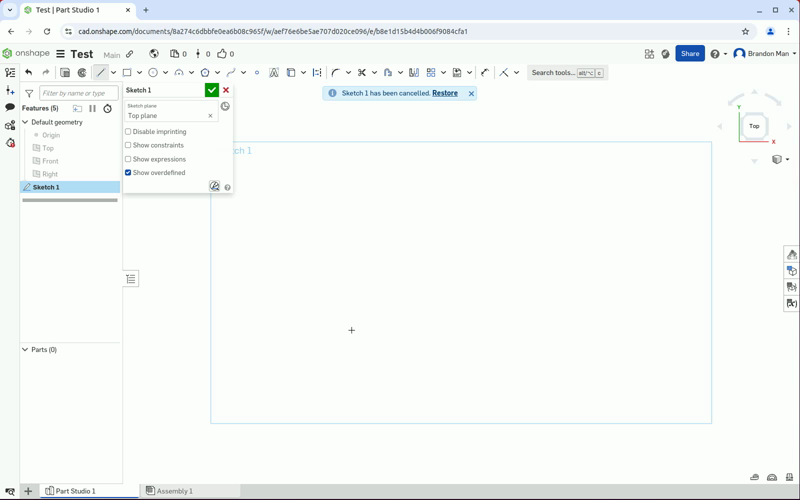
click(351, 329)
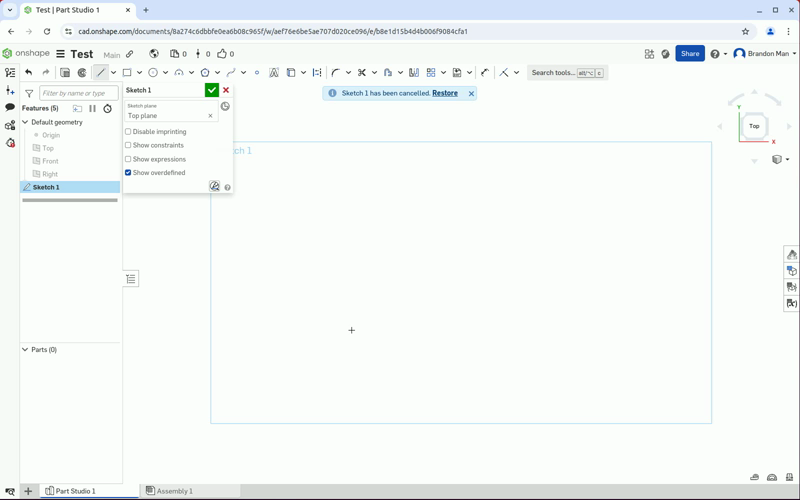
key_up(shift)
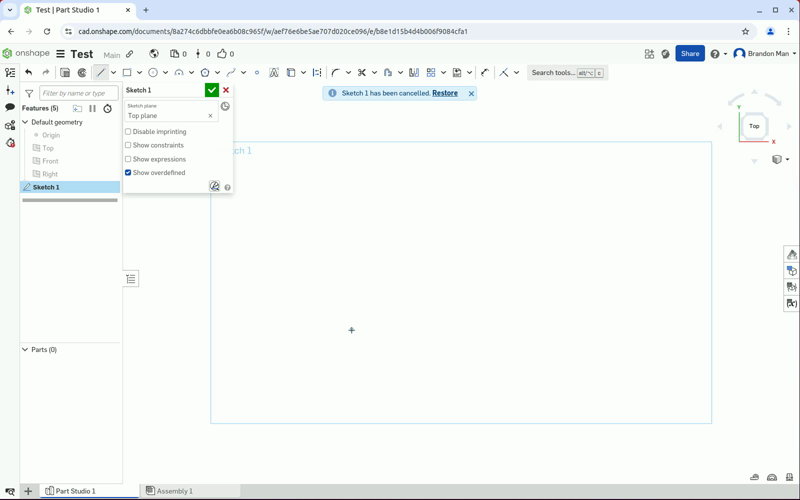
key_down(shift)
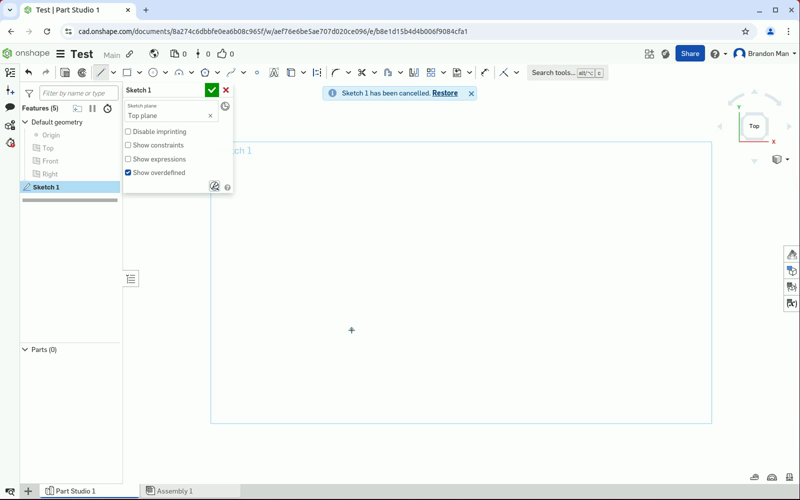
mouse_move(381, 329)
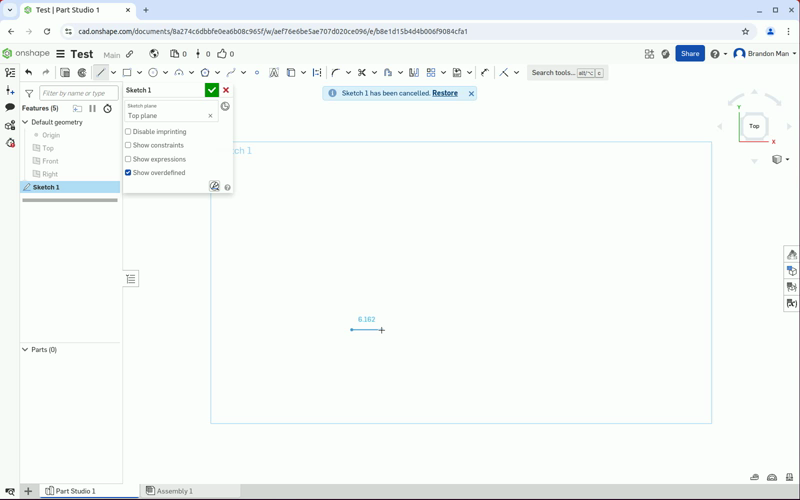
mouse_move(380, 329)
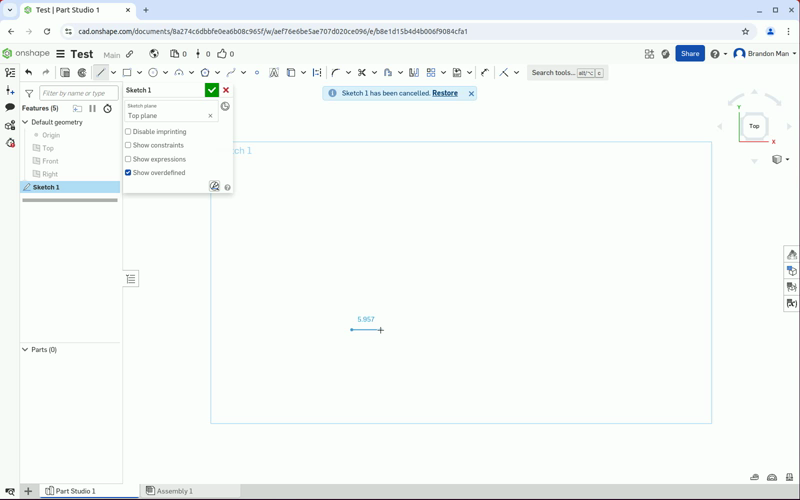
click(380, 329)
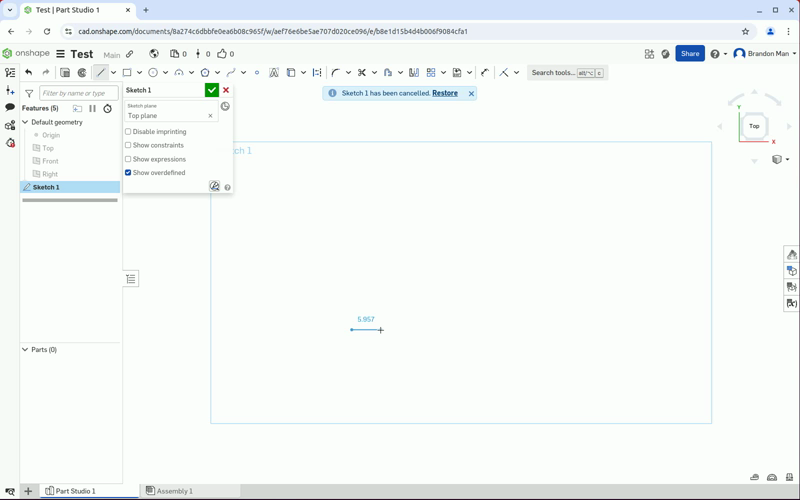
key_up(shift)
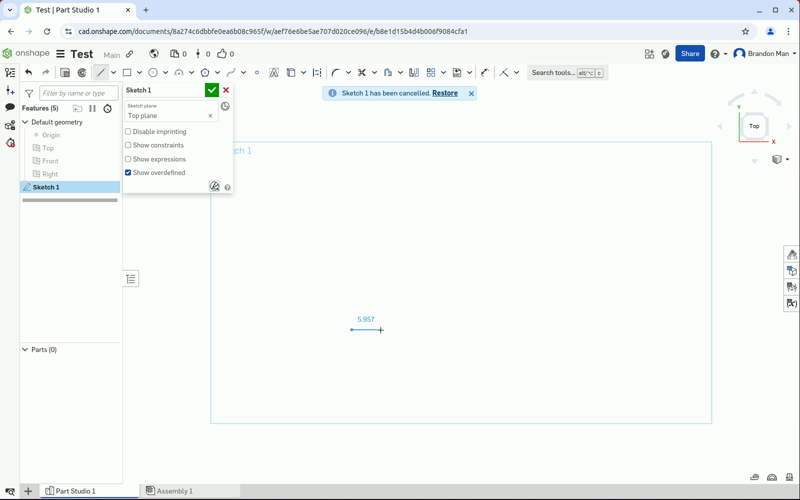
key_down(shift)
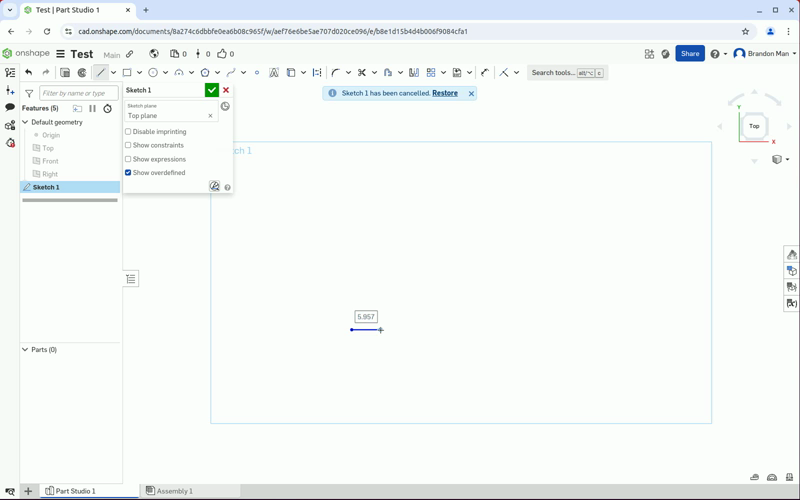
mouse_move(380, 234)
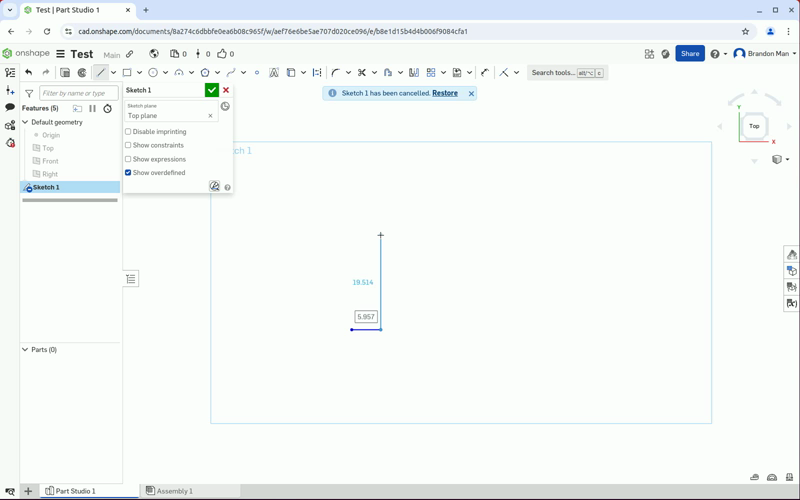
click(380, 234)
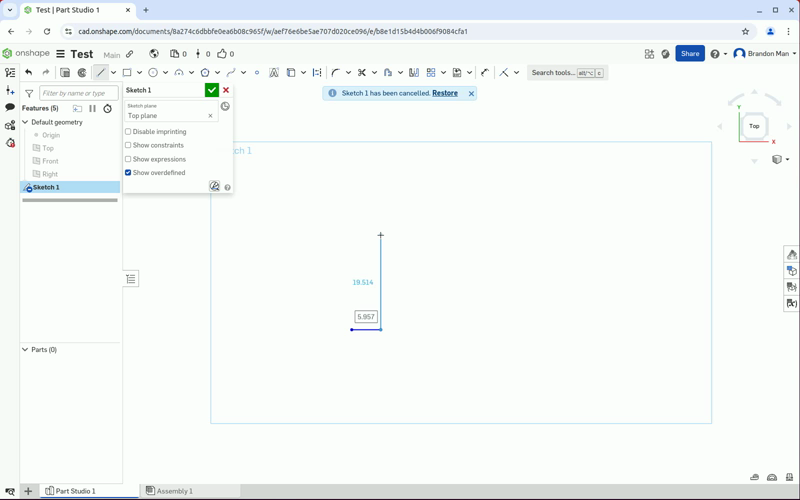
key_up(shift)
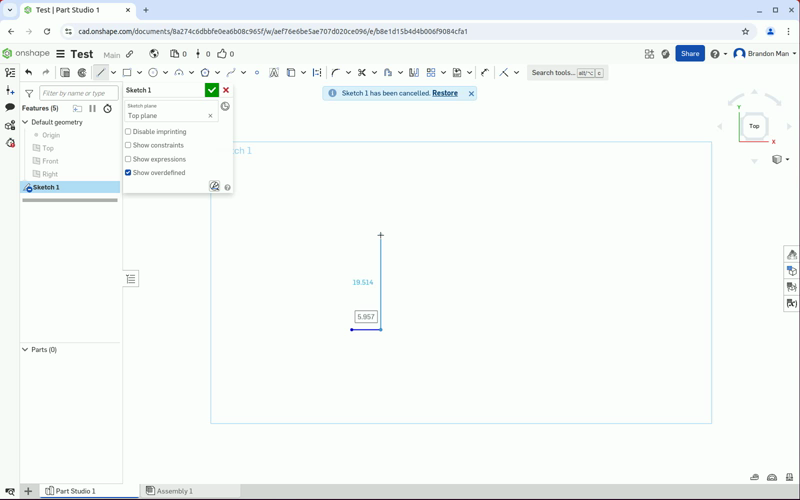
key_down(shift)
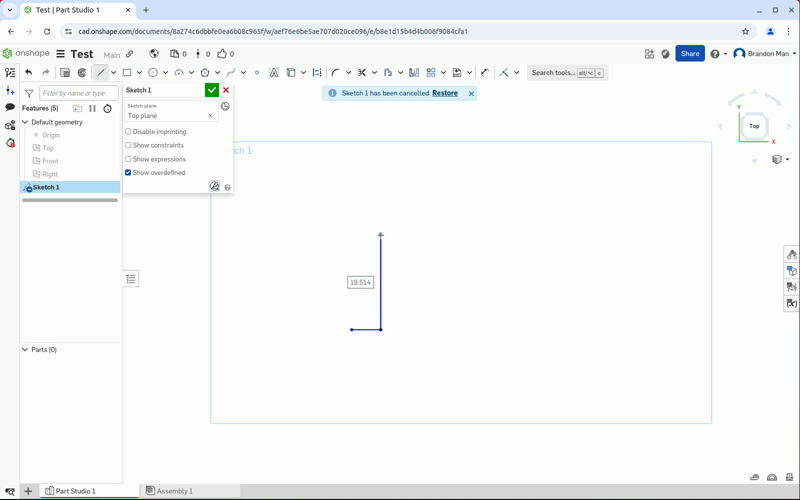
mouse_move(410, 234)
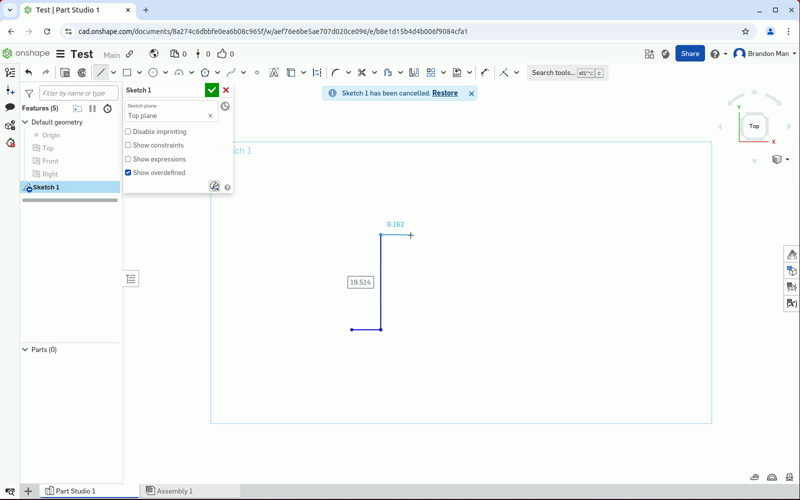
mouse_move(351, 234)
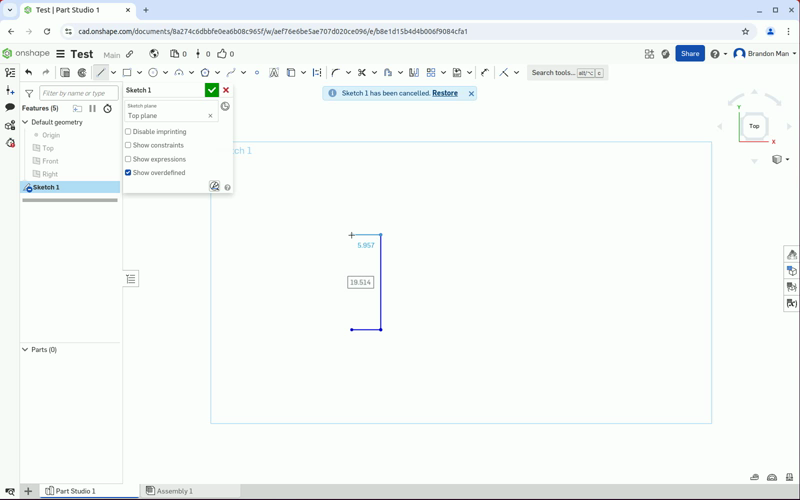
click(351, 234)
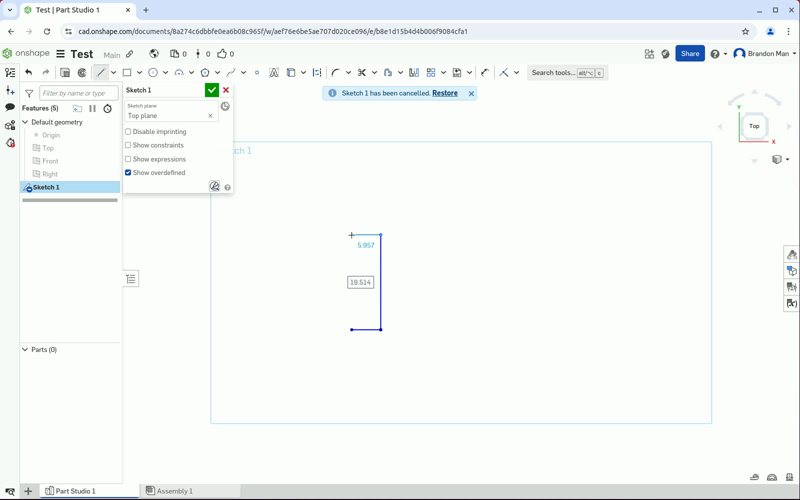
key_up(shift)
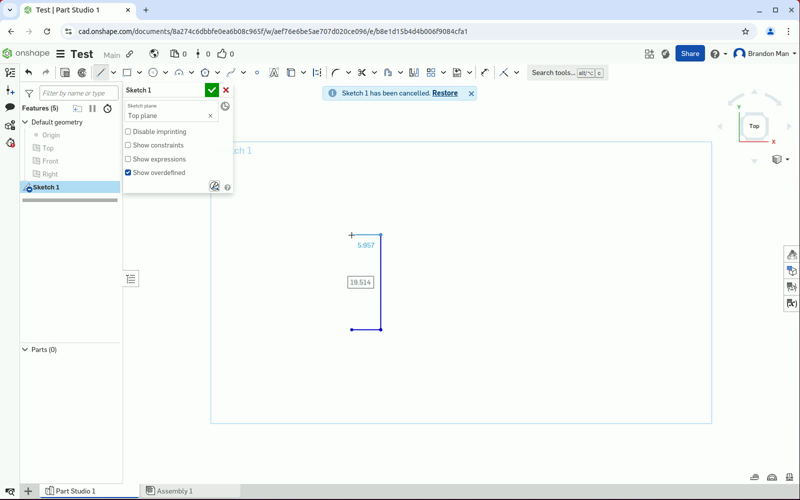
key_down(shift)
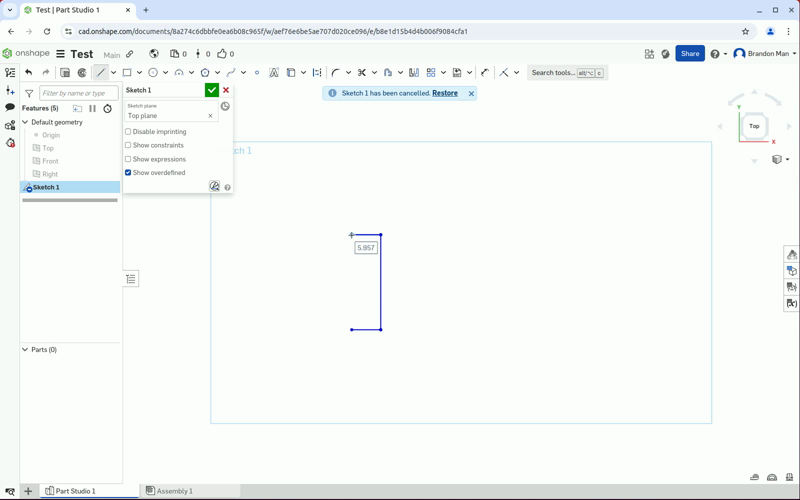
mouse_move(351, 329)
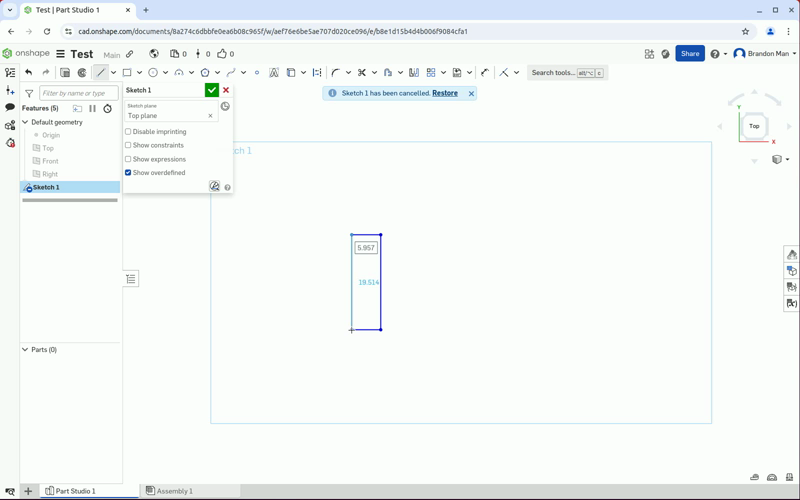
key_up(shift)
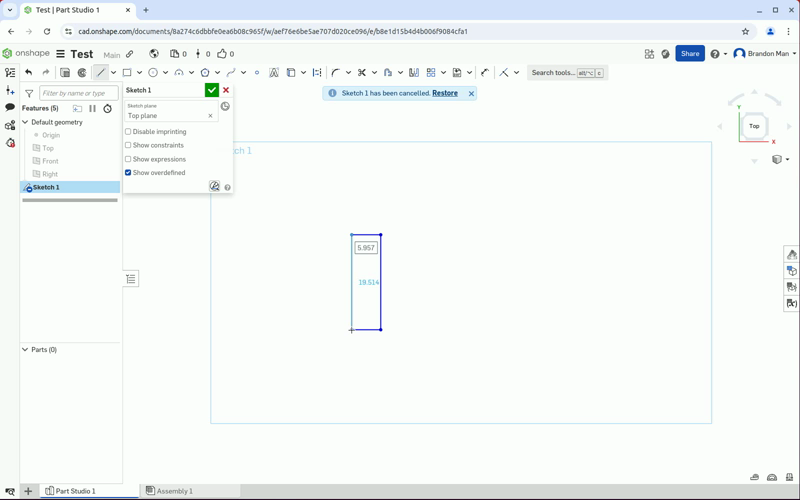
click(351, 329)
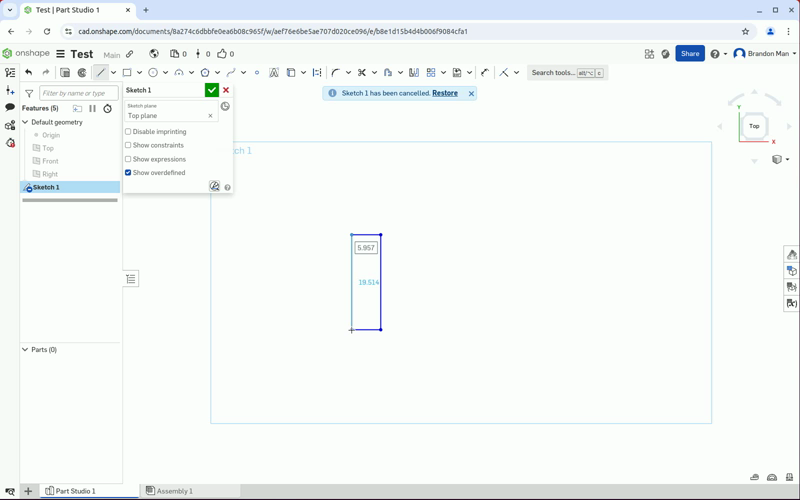
key(esc)
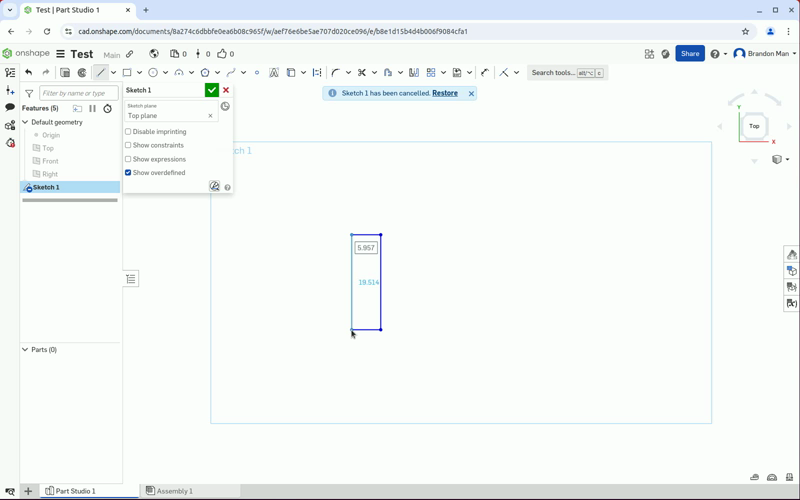
mouse_move(370, 310)
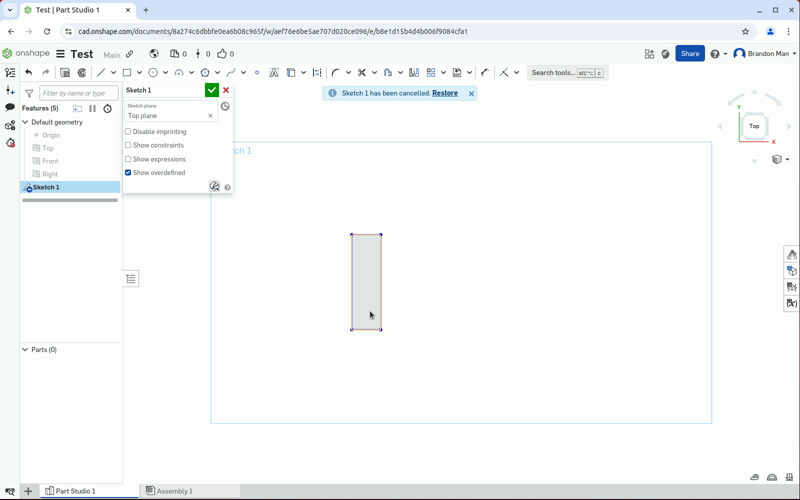
click(370, 310)
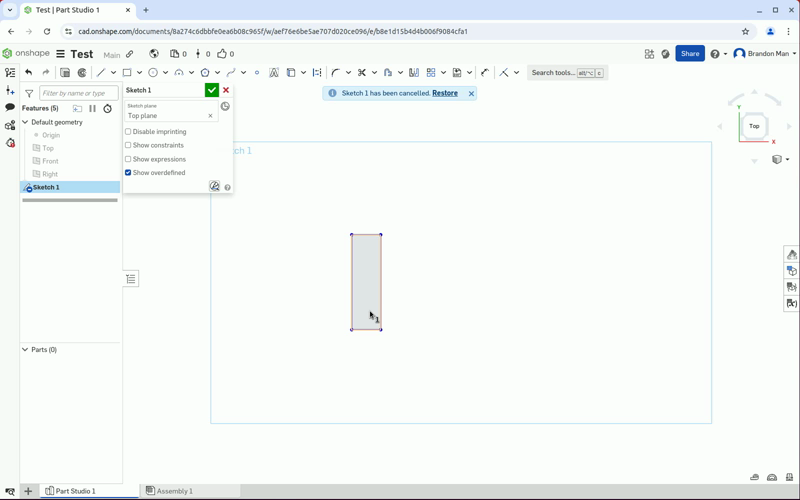
mouse_move(73, 352)
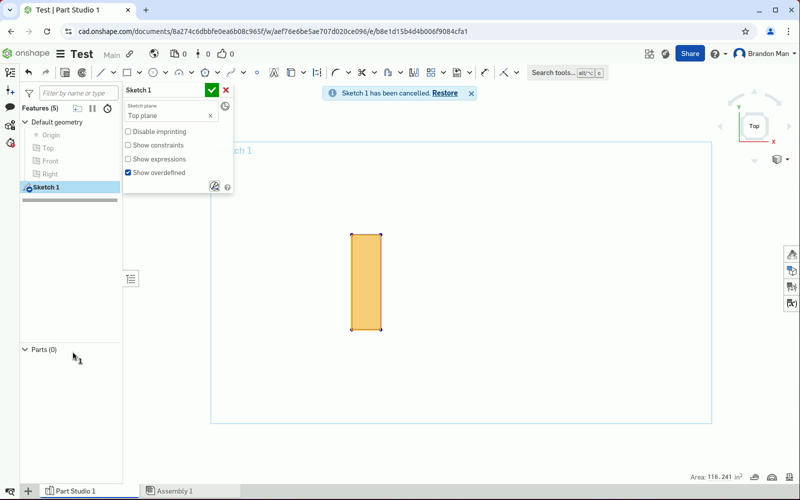
key(shift+y)
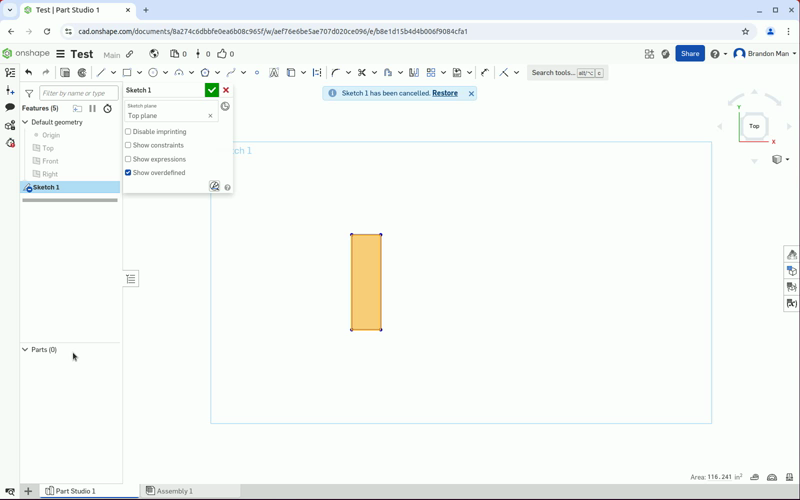
key(shift+e)
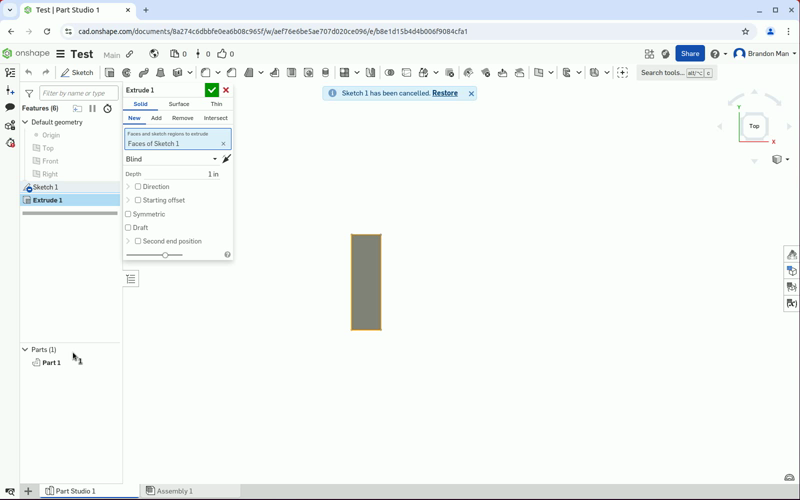
mouse_move(143, 106)
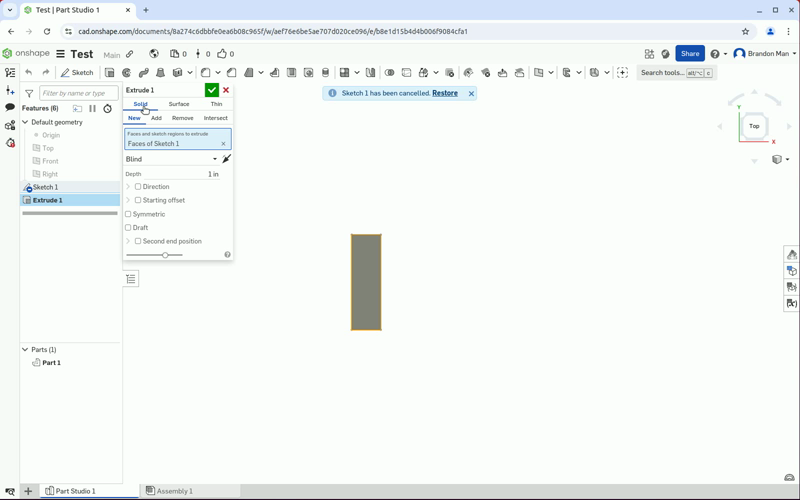
click(143, 106)
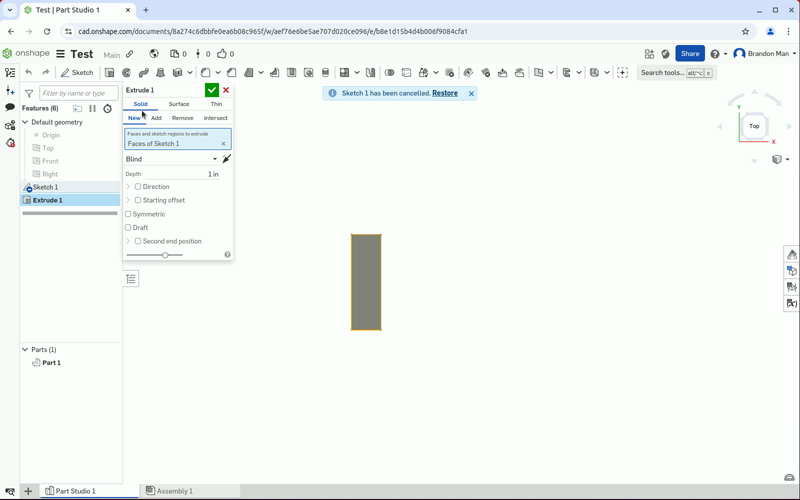
mouse_move(137, 120)
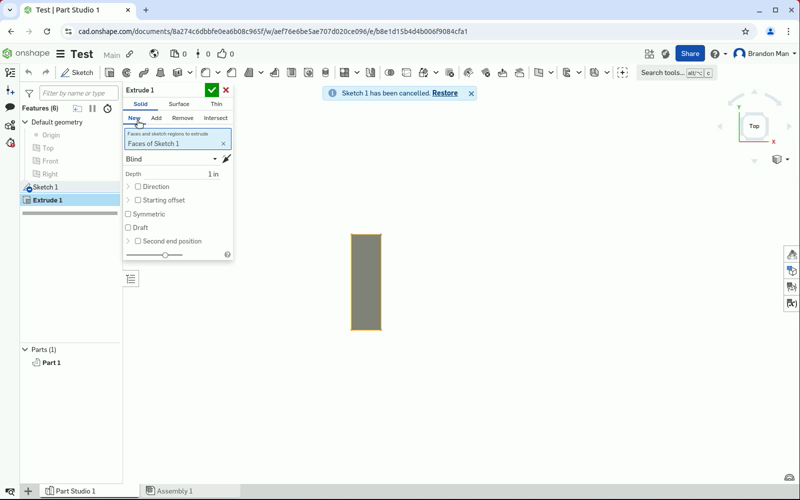
click(137, 120)
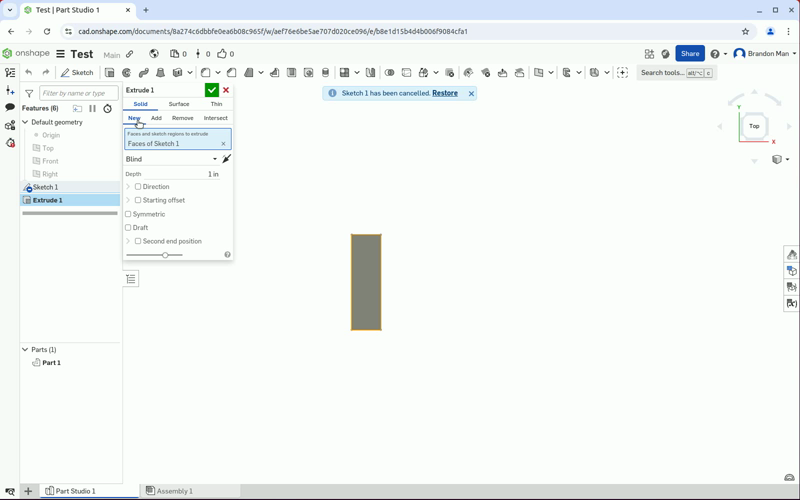
key(tab, 4)
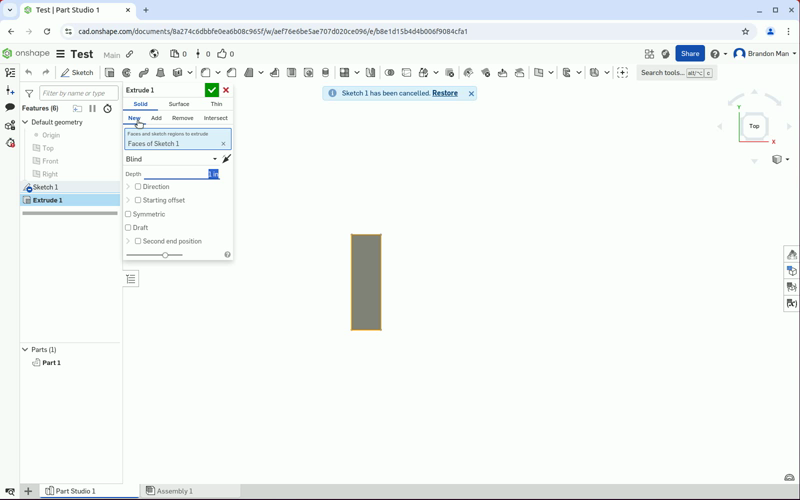
text(4.574)
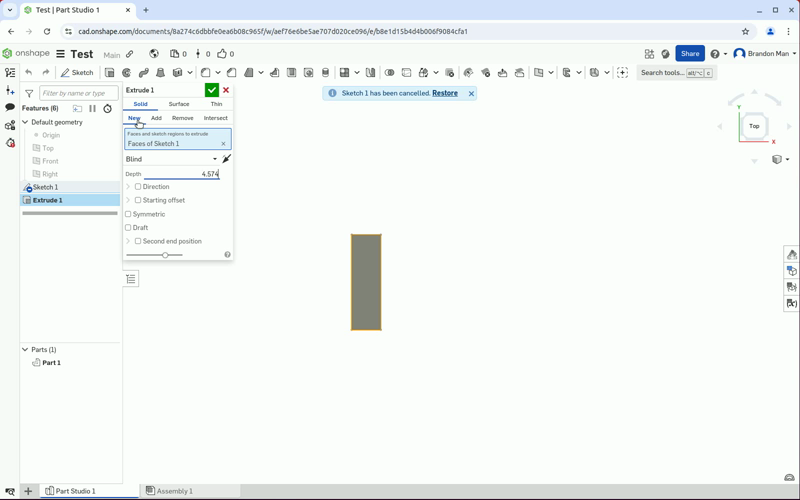
key(enter)
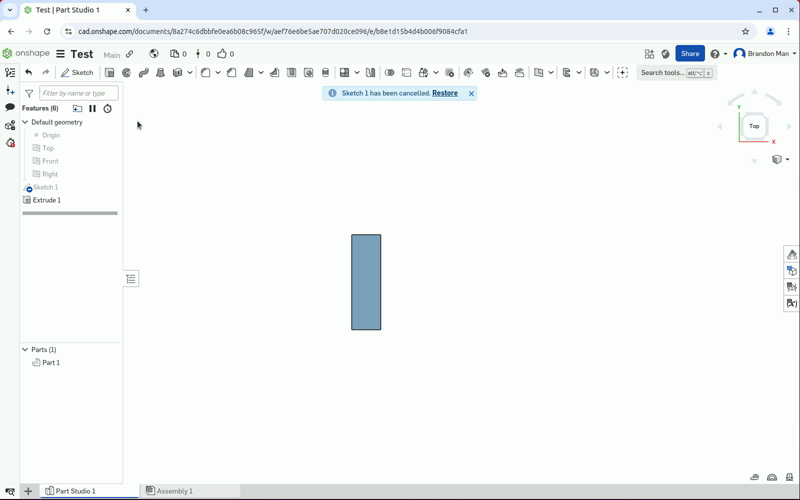
key(shift+h)
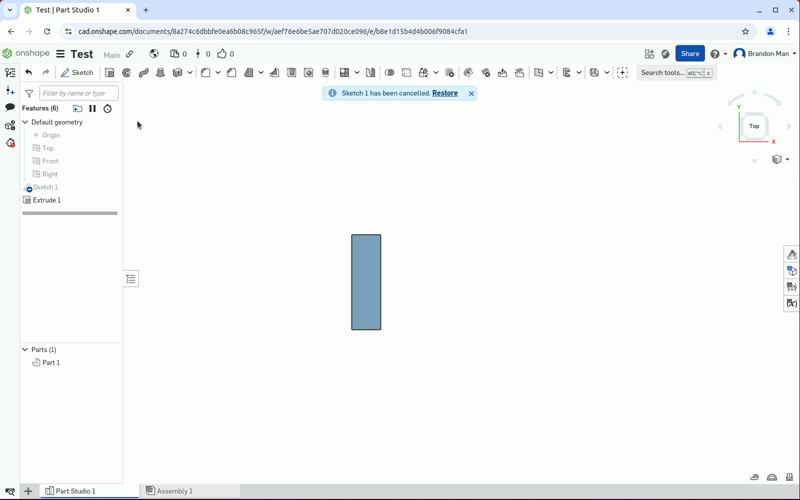
key(shift+h)
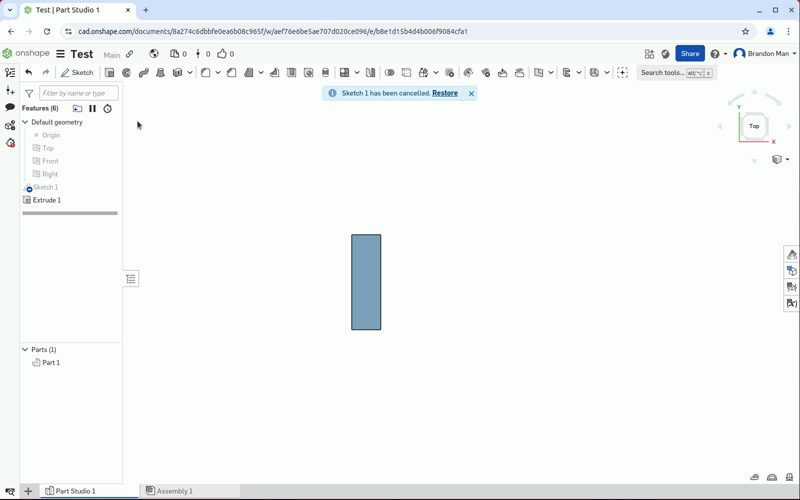
mouse_move(73, 189)
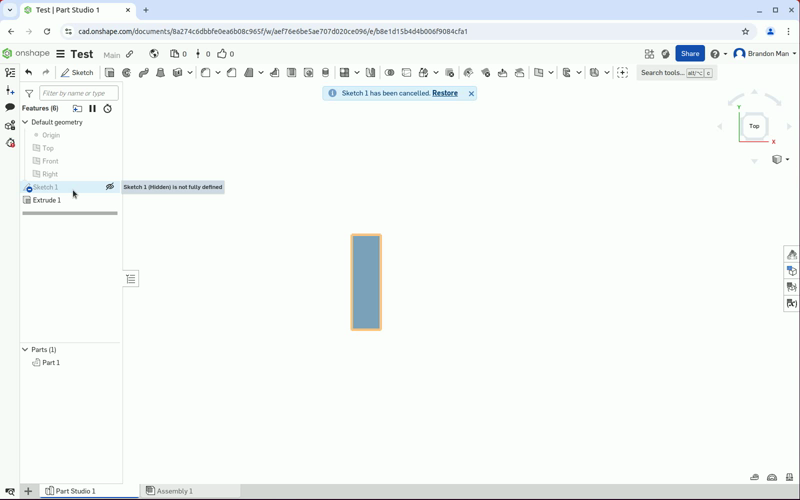
click(73, 189)
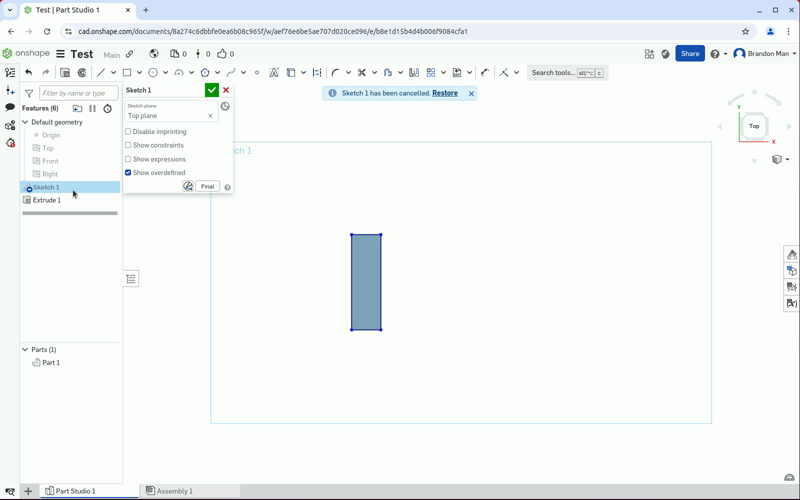
mouse_move(229, 92)
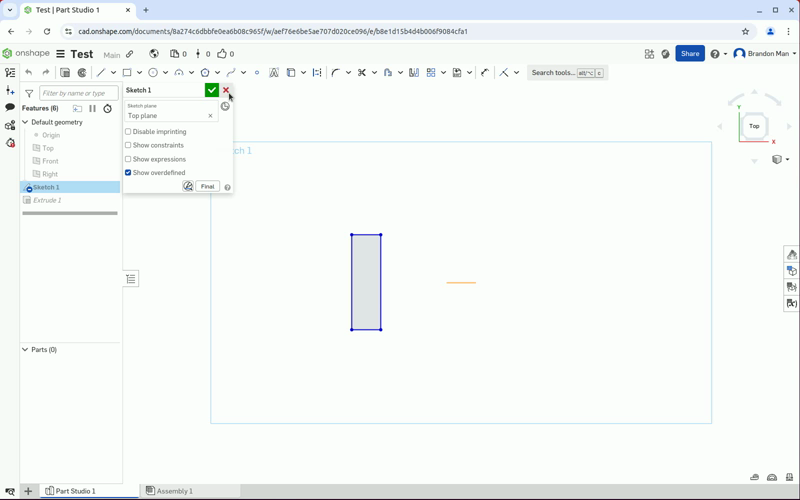
click(229, 92)
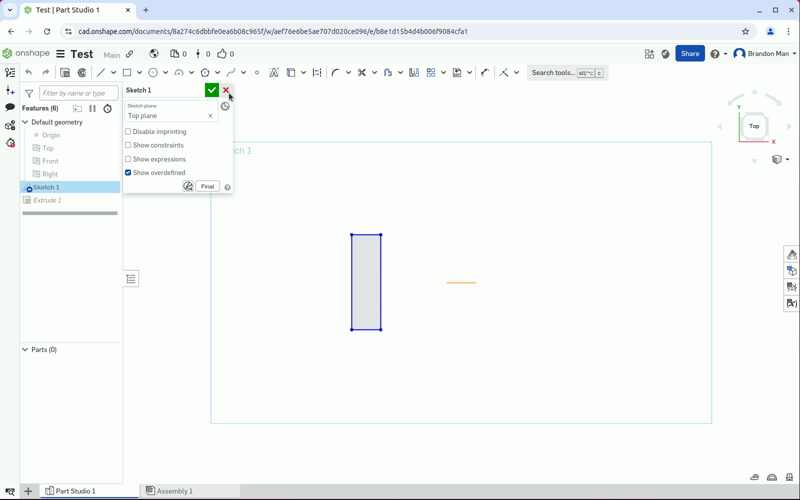
key(shift+s)
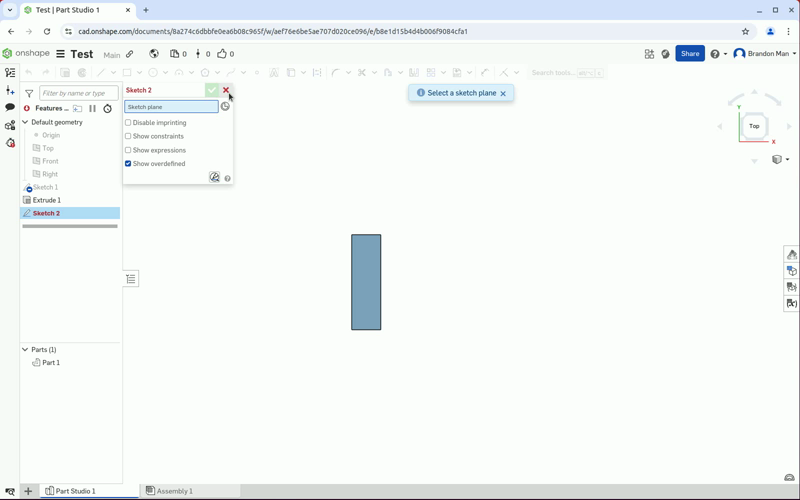
mouse_move(73, 150)
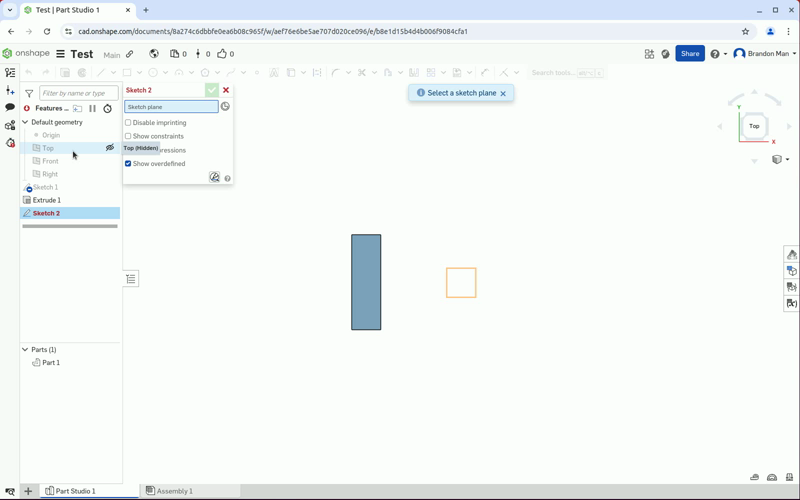
click(73, 150)
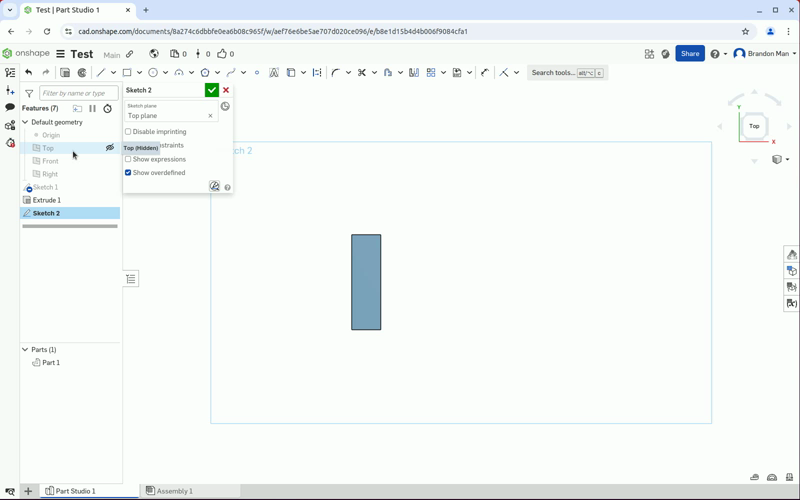
mouse_move(73, 352)
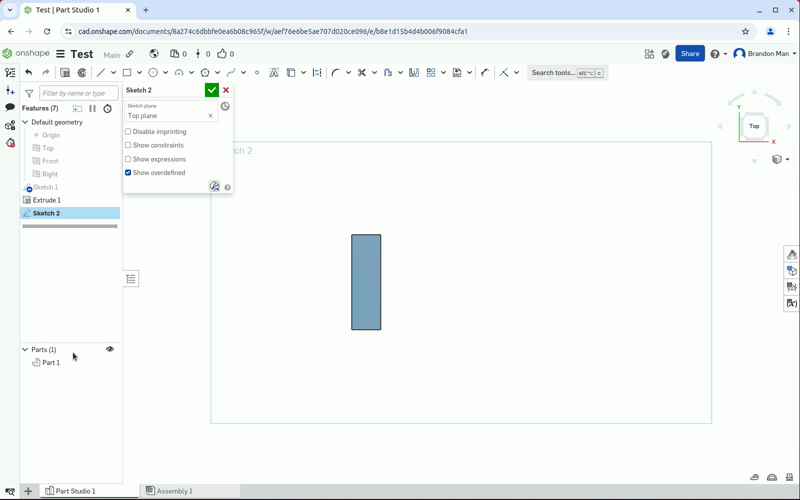
key(y)
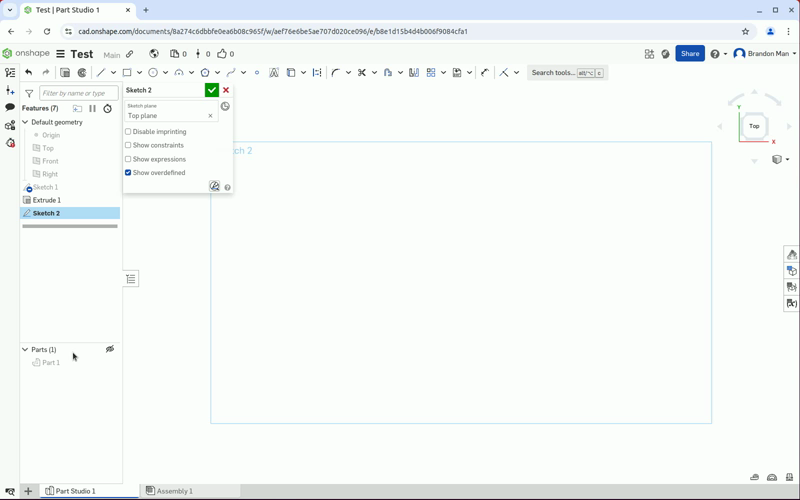
key(l)
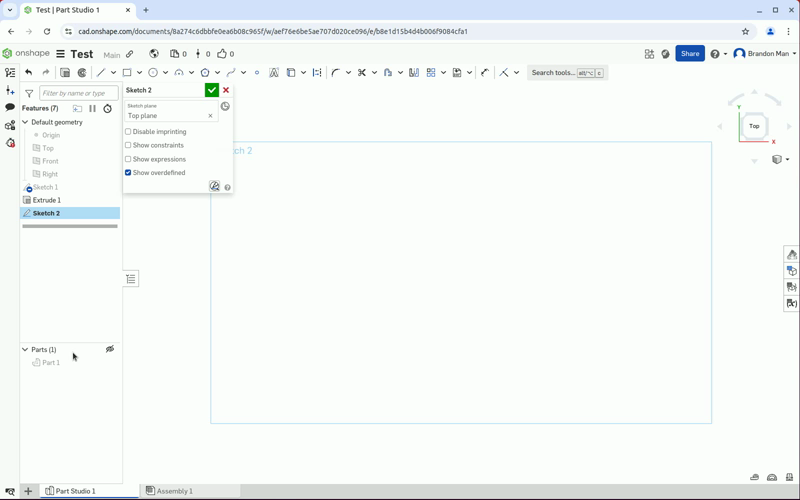
key_down(shift)
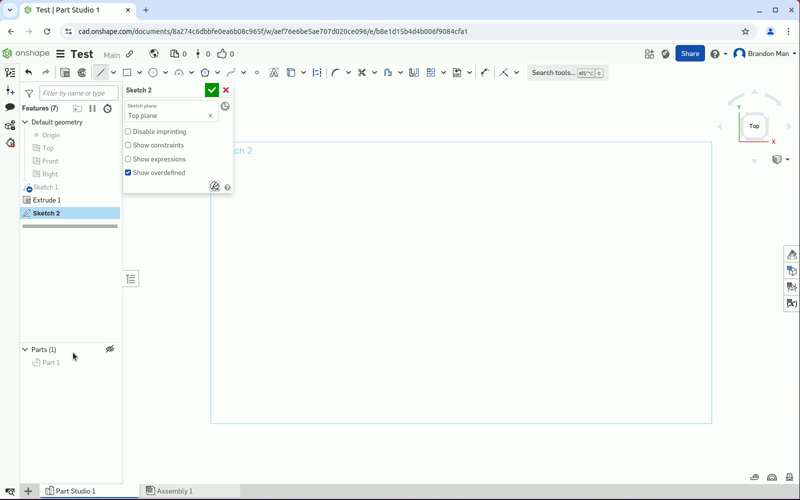
mouse_move(380, 329)
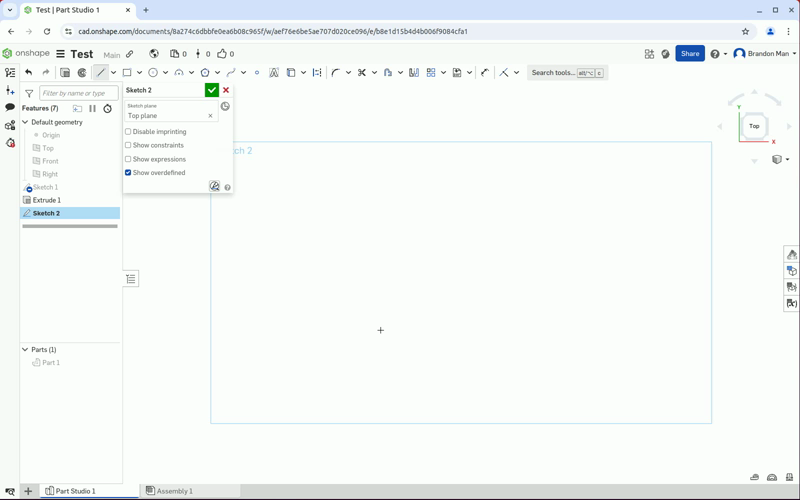
click(380, 329)
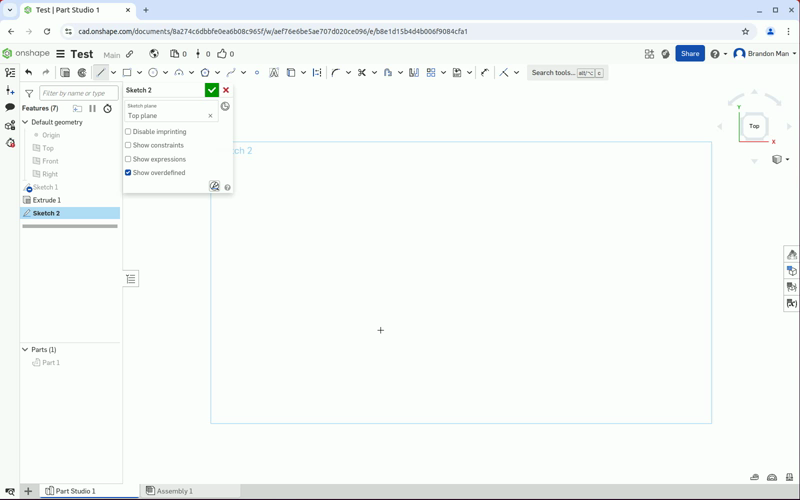
key_up(shift)
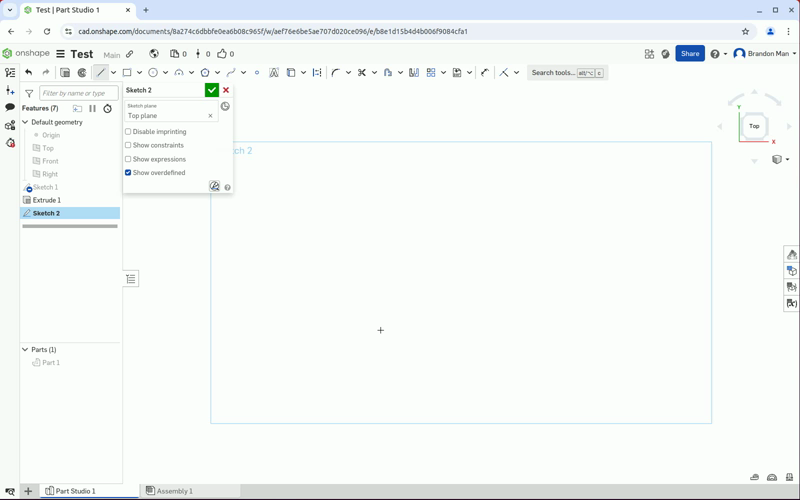
key_down(shift)
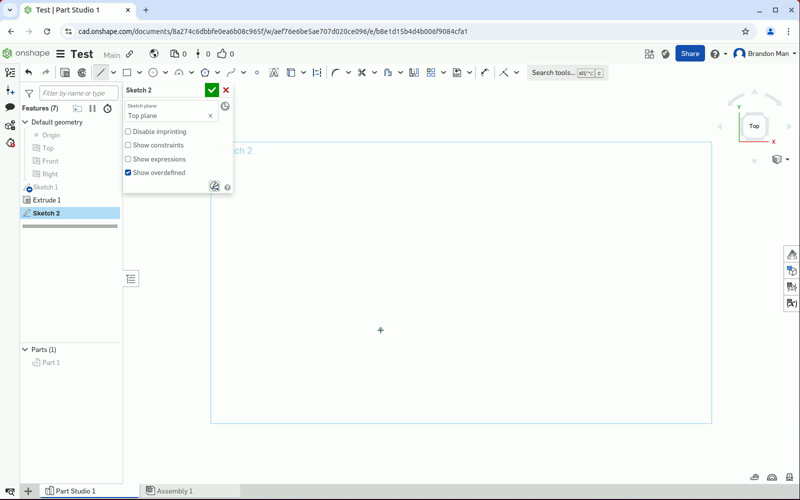
mouse_move(569, 329)
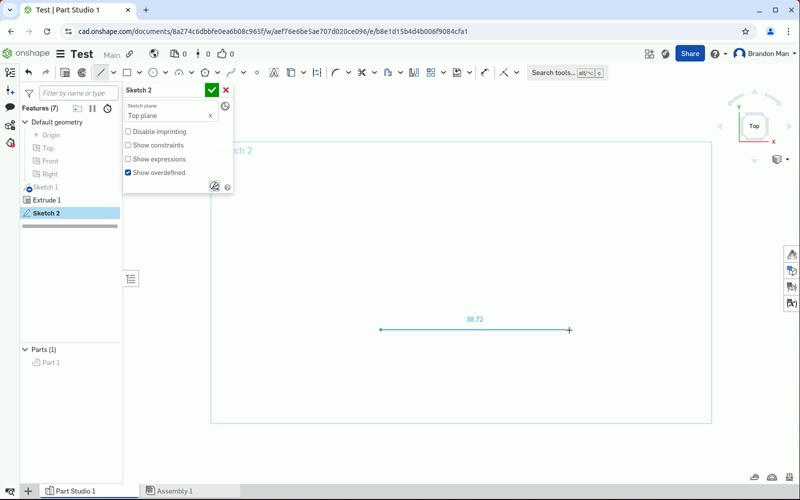
click(569, 329)
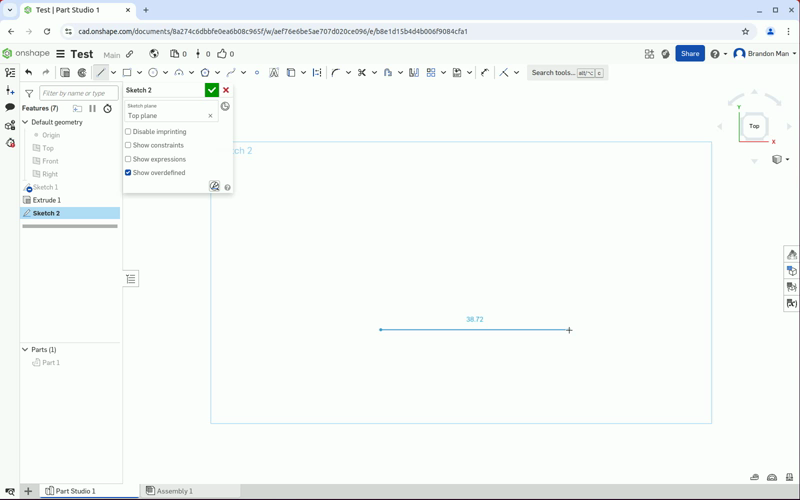
key_up(shift)
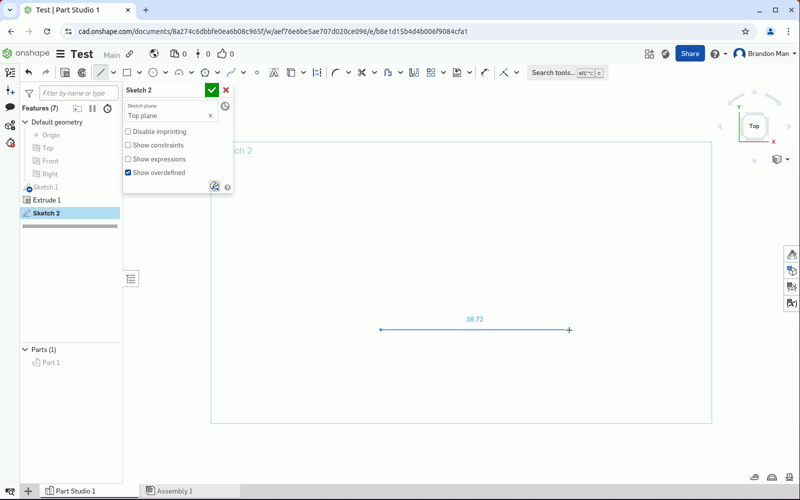
key_down(shift)
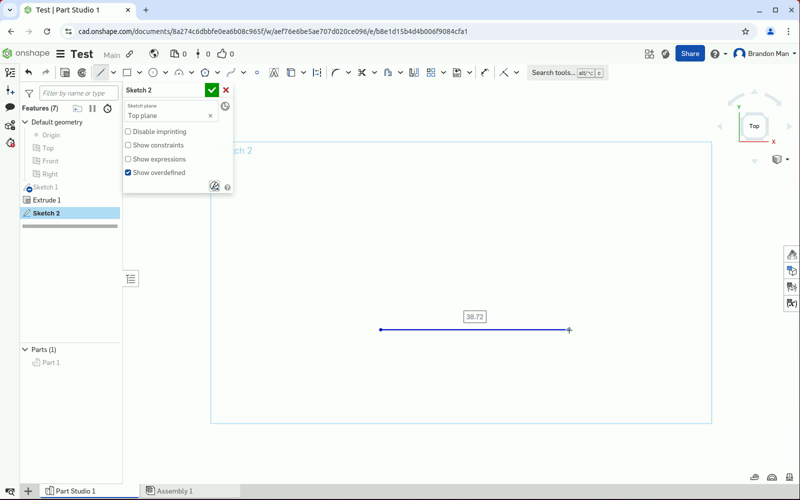
mouse_move(569, 234)
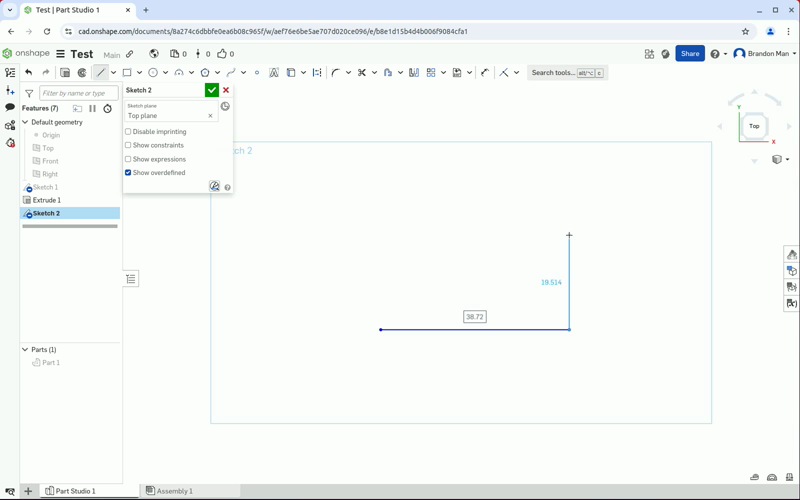
click(569, 234)
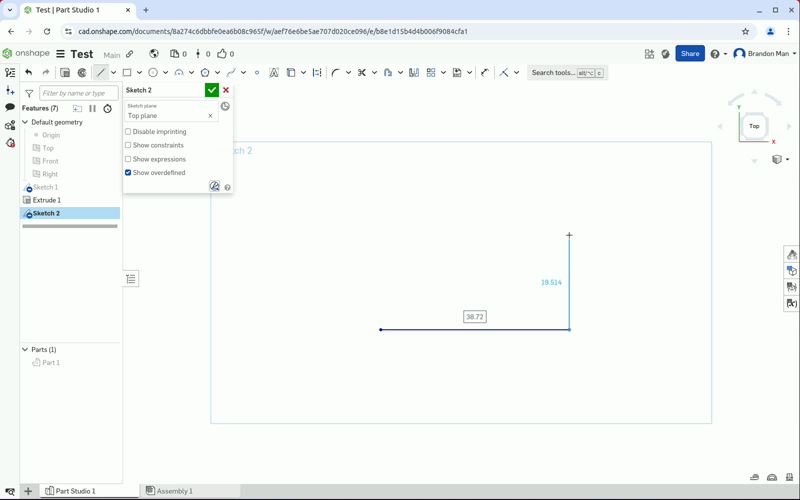
key_up(shift)
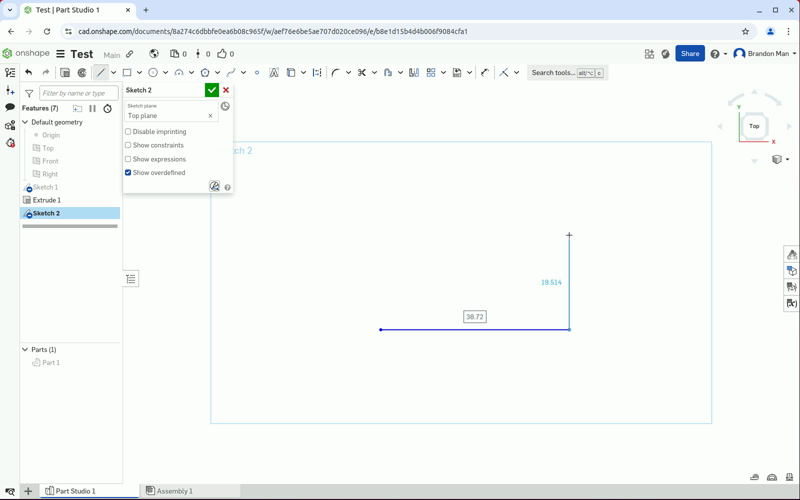
key_down(shift)
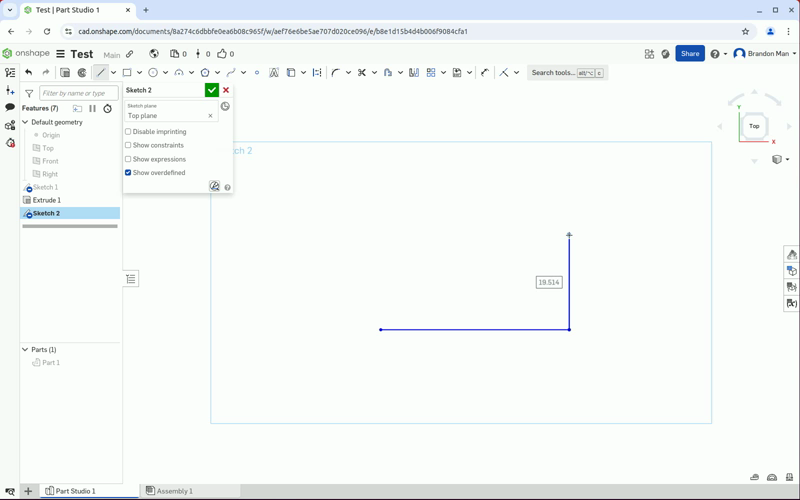
mouse_move(380, 234)
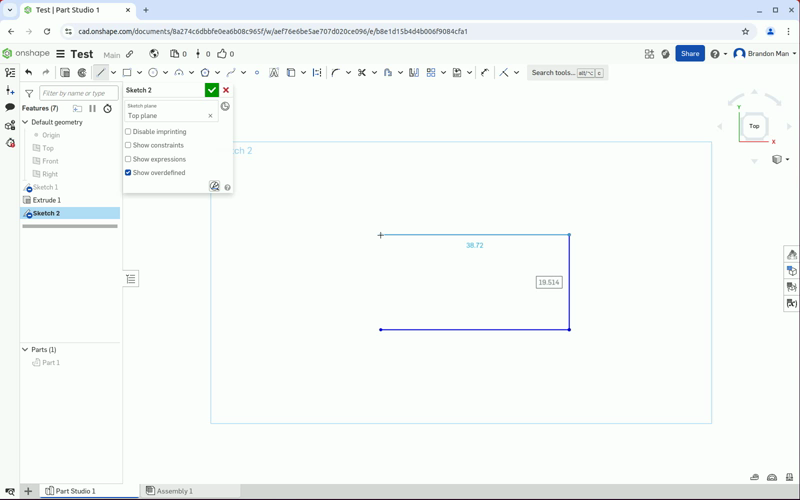
click(380, 234)
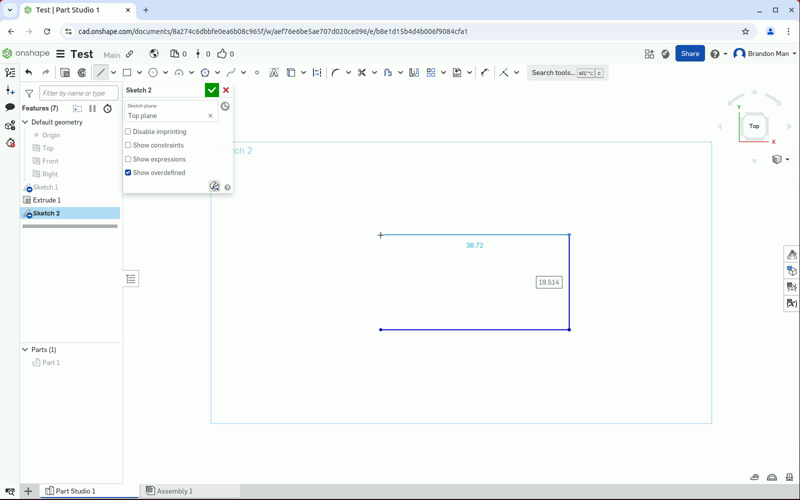
key_up(shift)
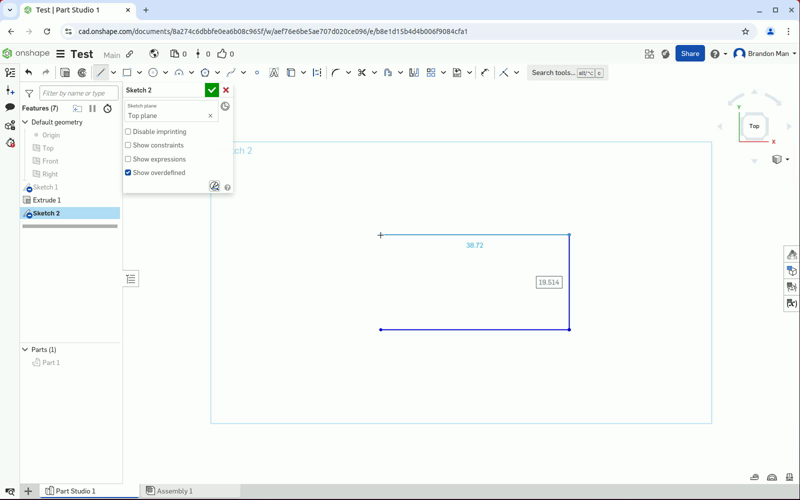
key_down(shift)
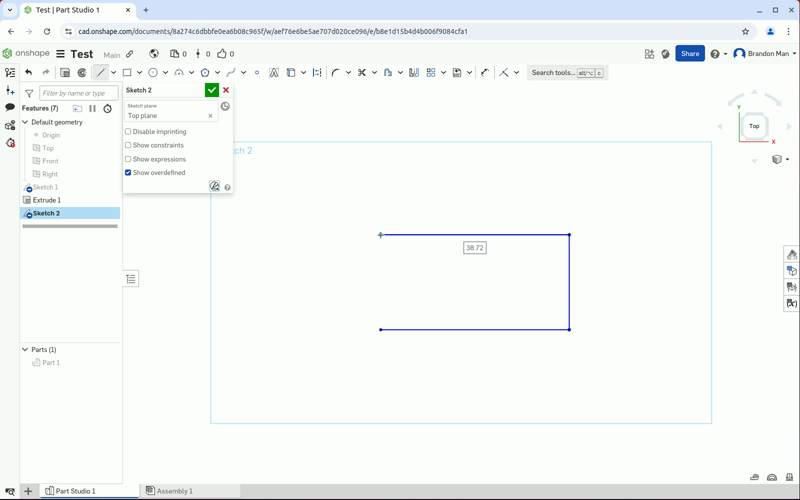
mouse_move(380, 329)
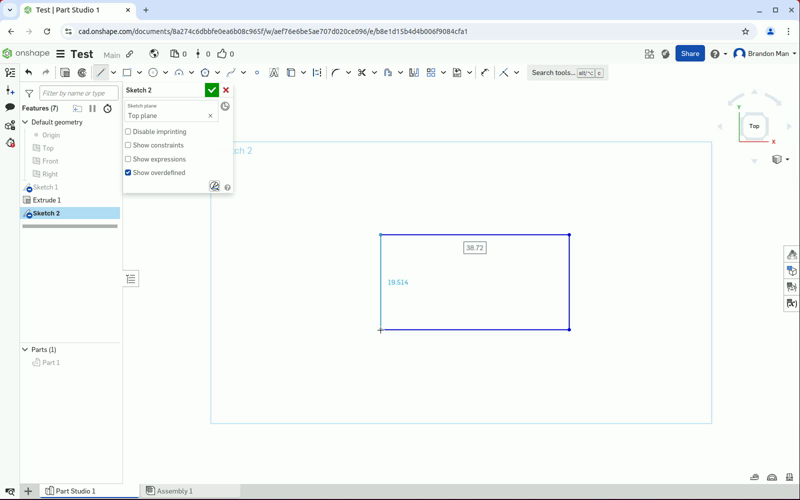
key_up(shift)
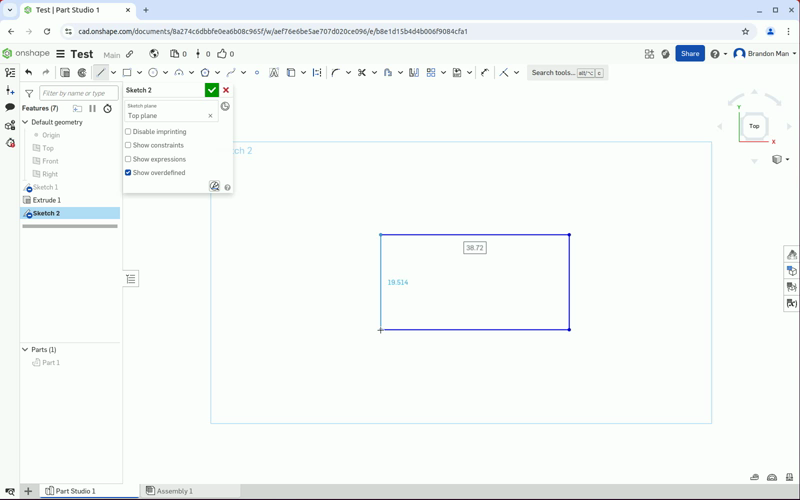
click(380, 329)
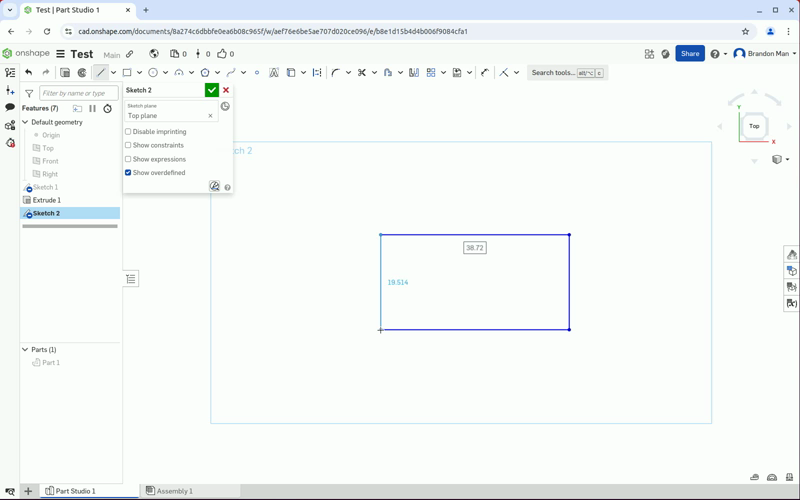
key(esc)
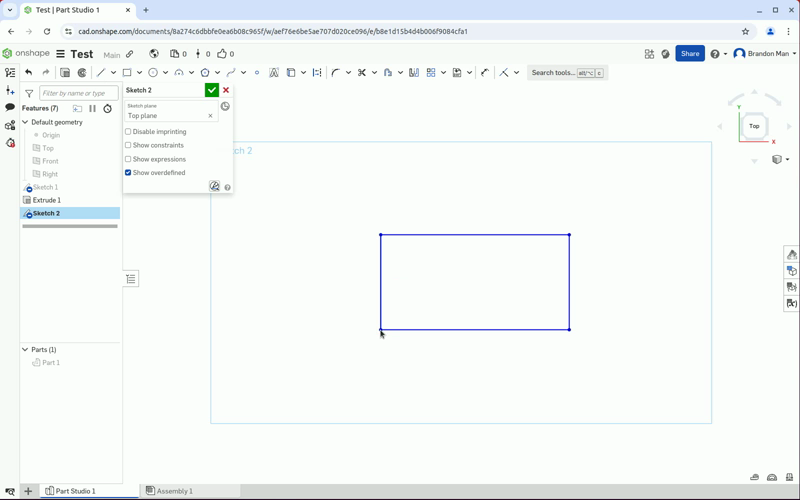
key(c)
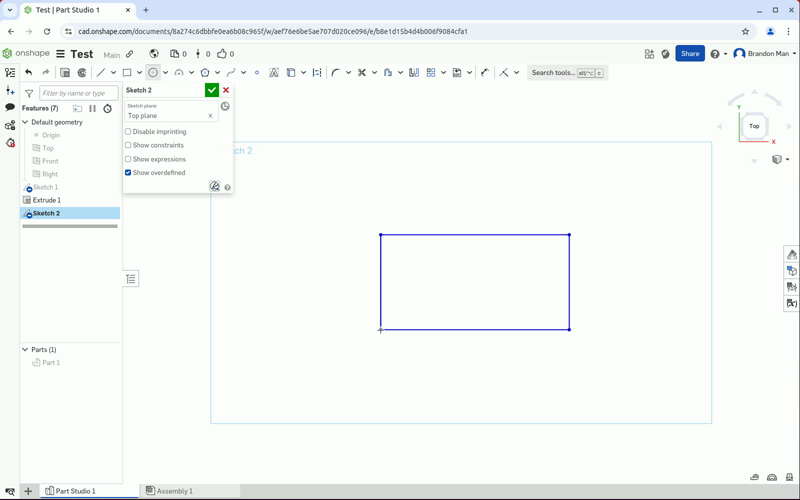
key_down(shift)
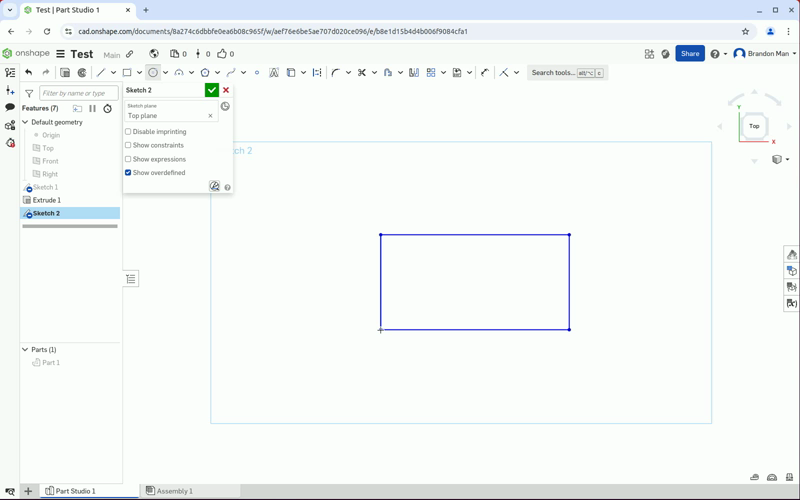
mouse_move(438, 282)
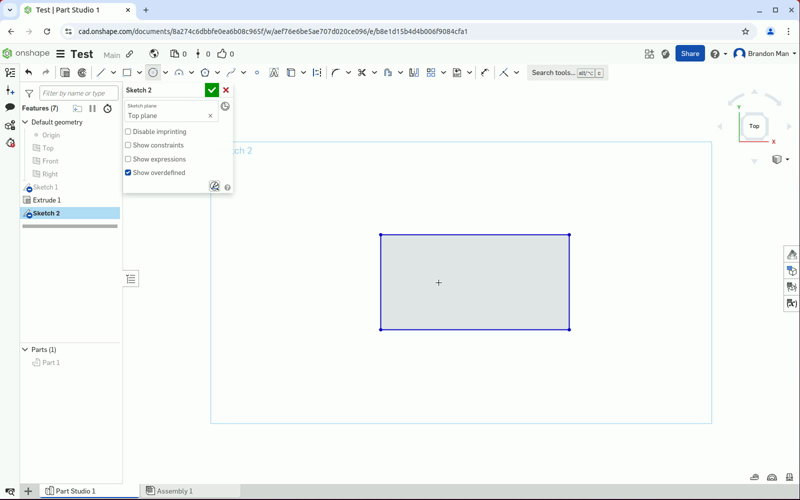
click(438, 282)
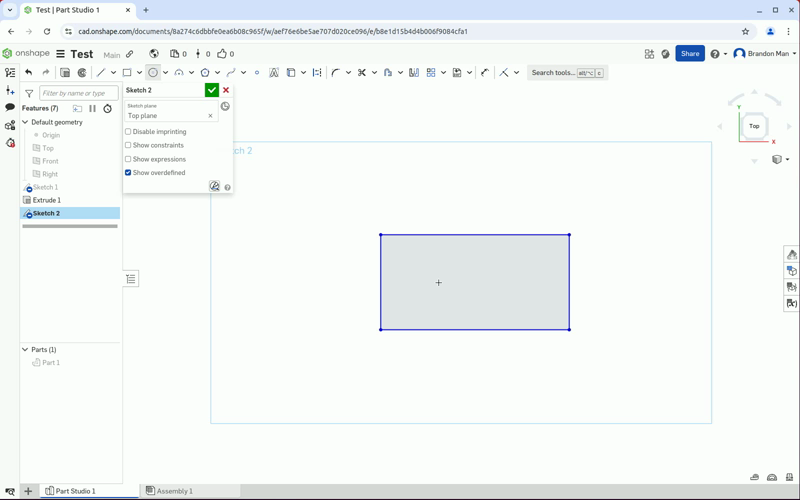
key_up(shift)
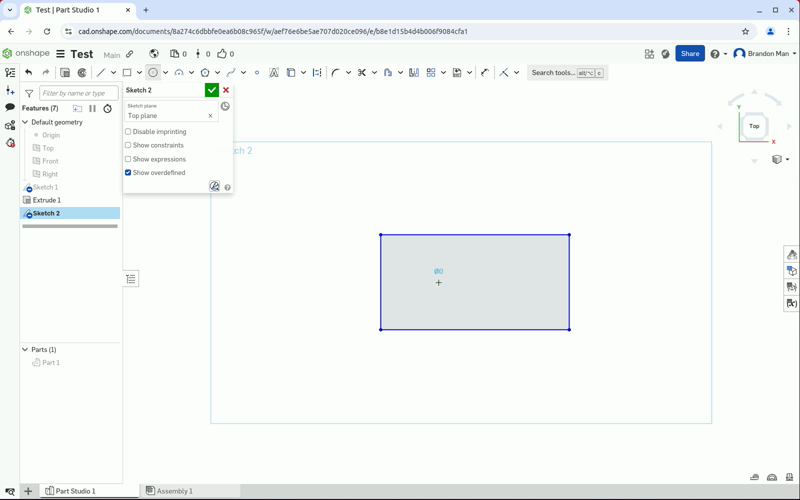
mouse_move(458, 282)
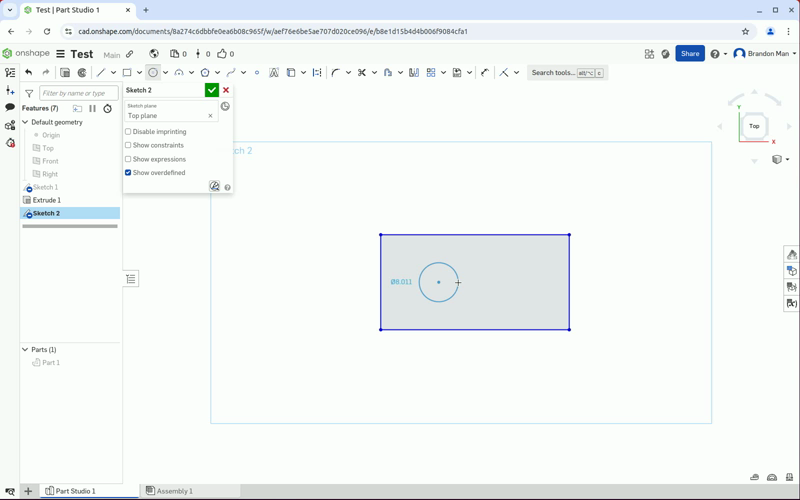
click(458, 282)
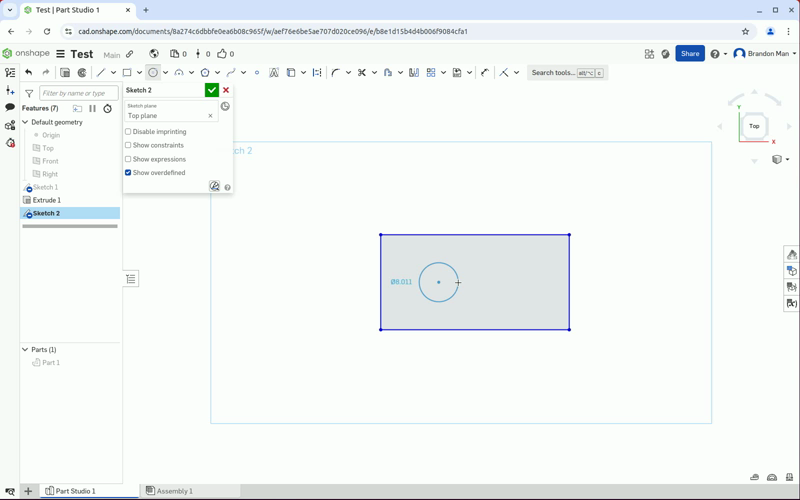
key(esc)
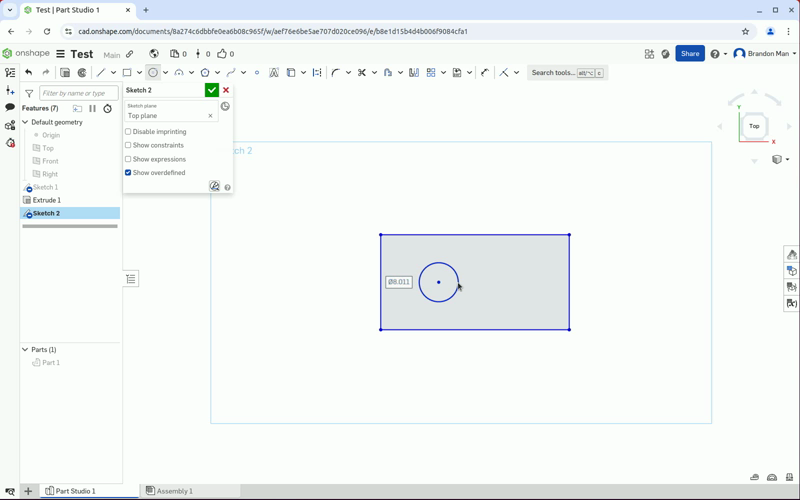
key(c)
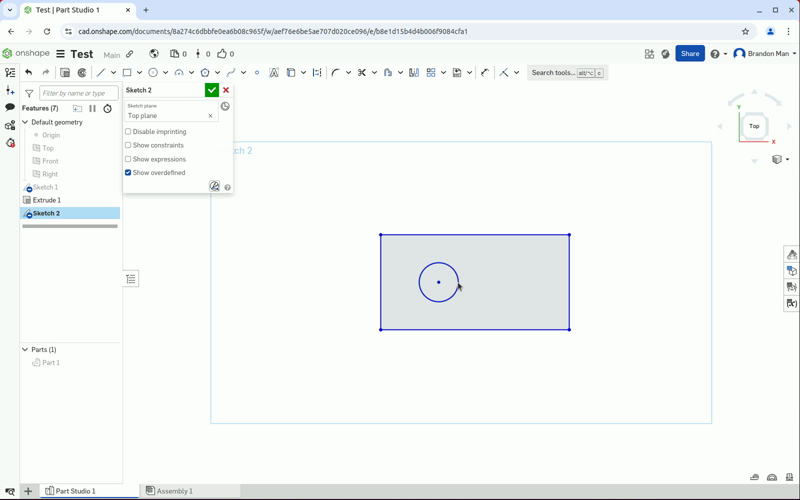
key_down(shift)
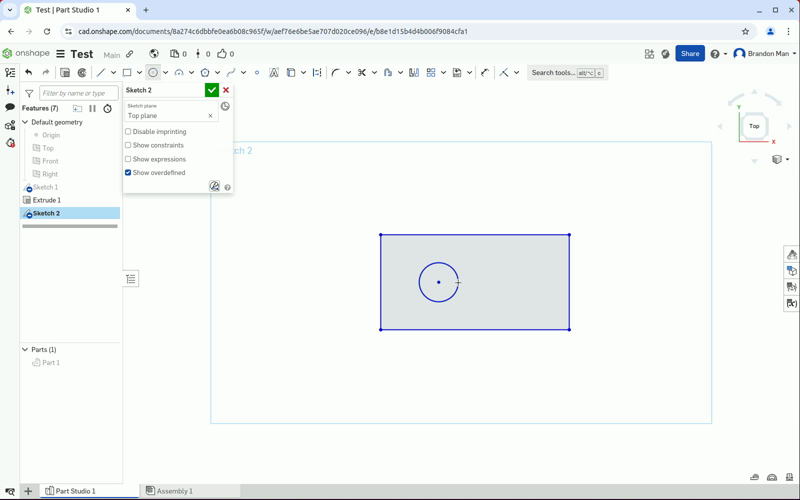
mouse_move(525, 282)
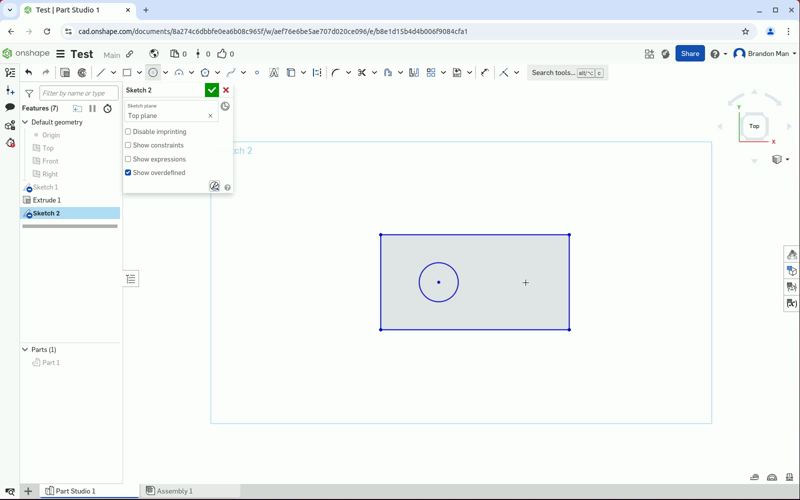
click(525, 282)
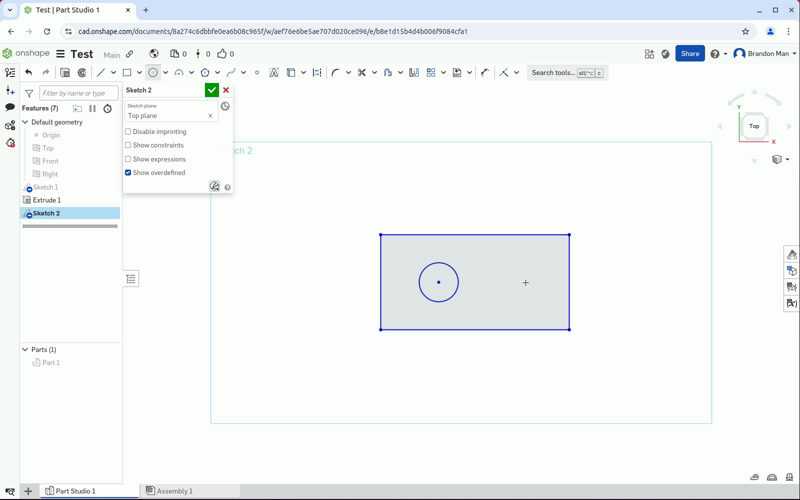
key_up(shift)
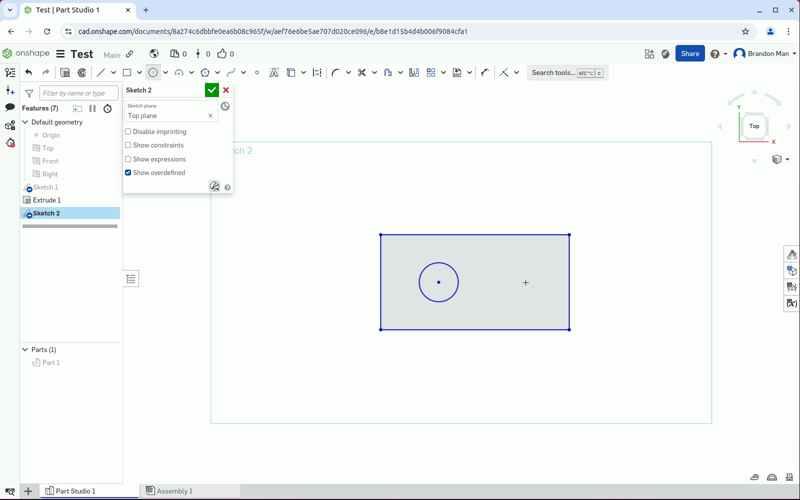
mouse_move(545, 282)
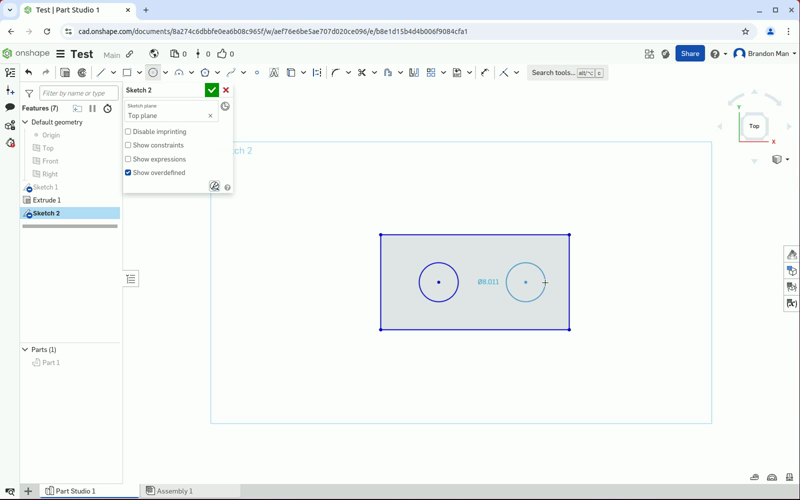
click(545, 282)
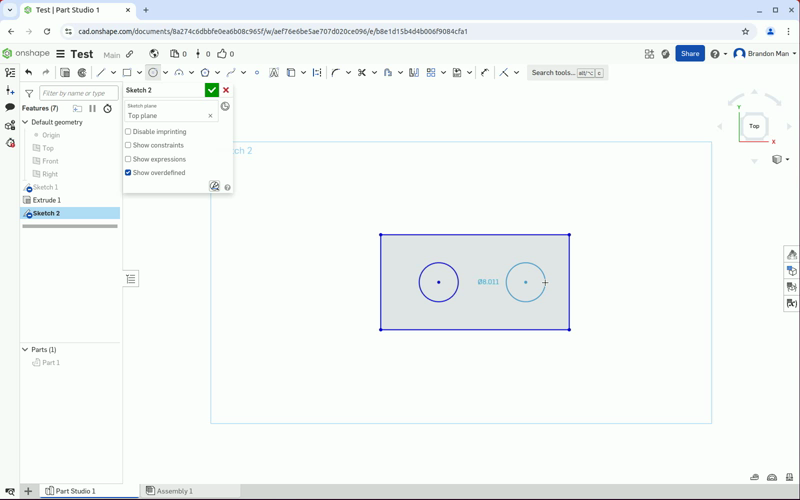
key(esc)
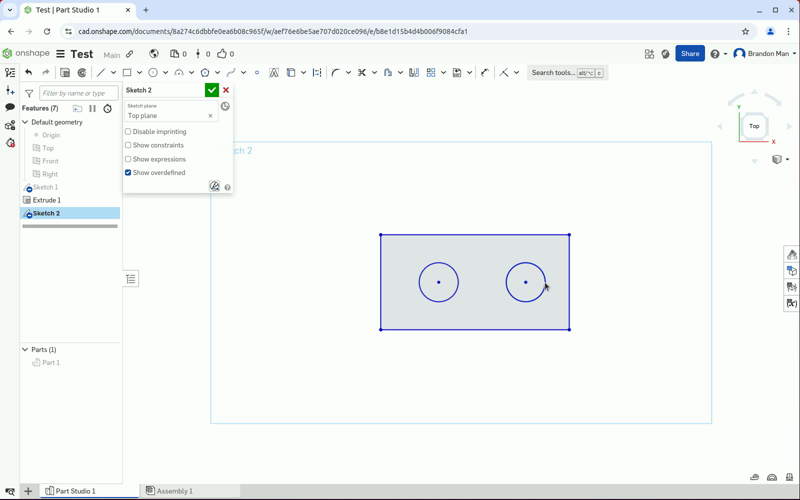
mouse_move(450, 247)
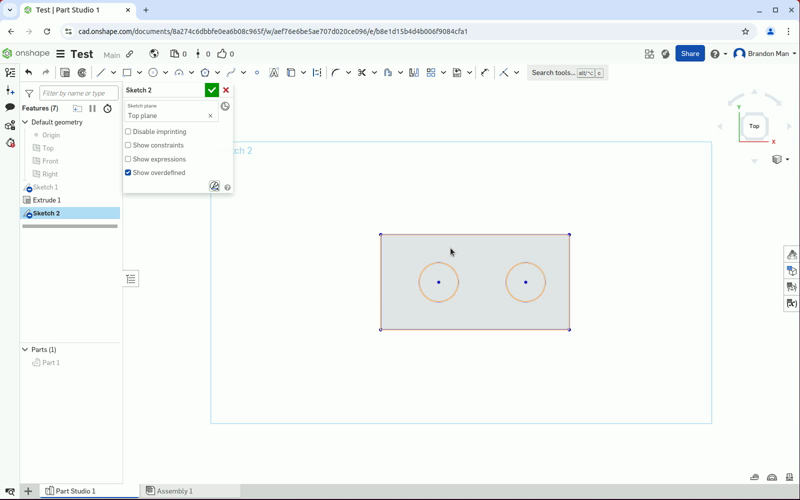
click(450, 247)
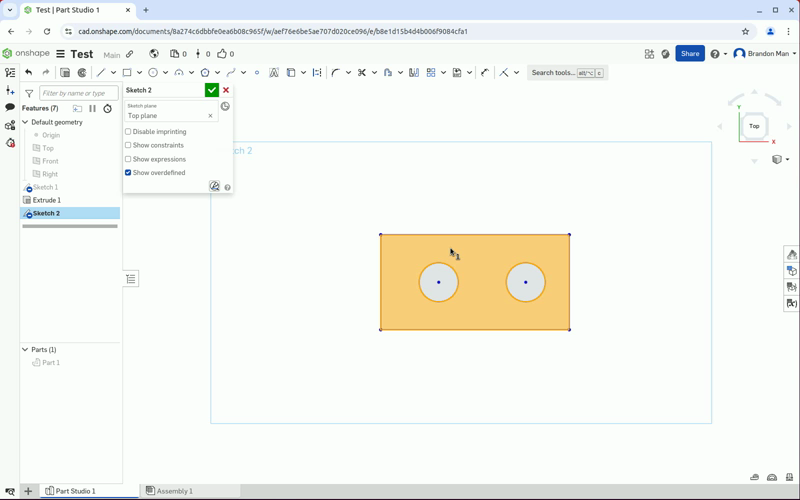
mouse_move(73, 352)
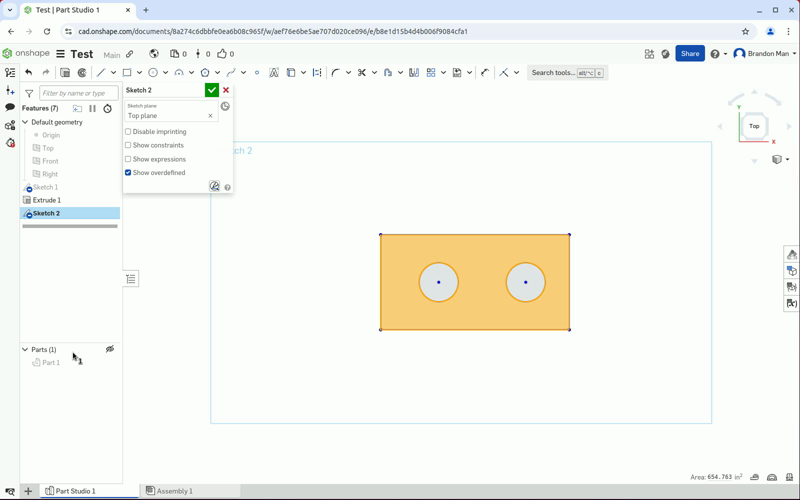
key(shift+y)
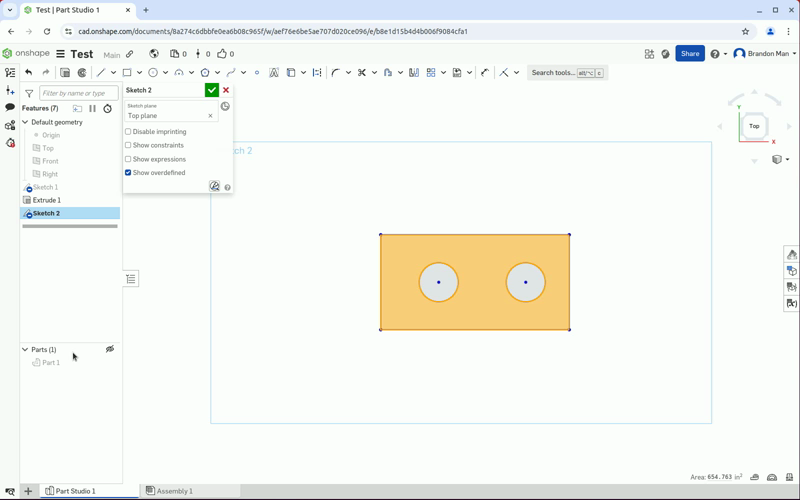
key(shift+e)
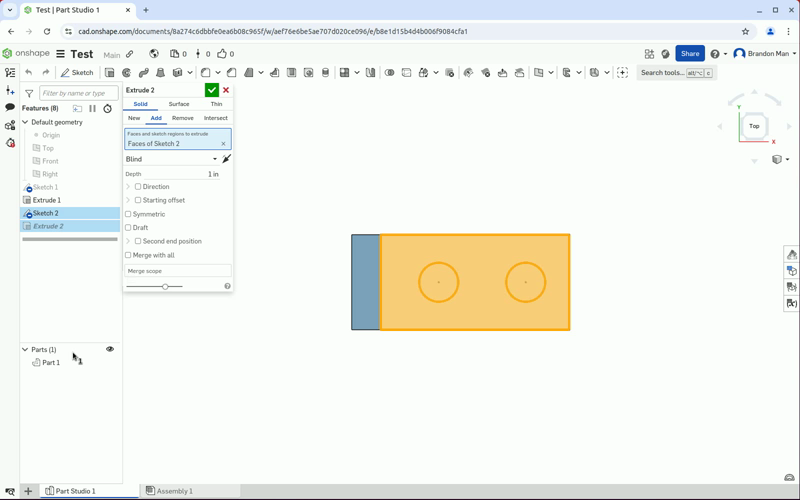
mouse_move(143, 106)
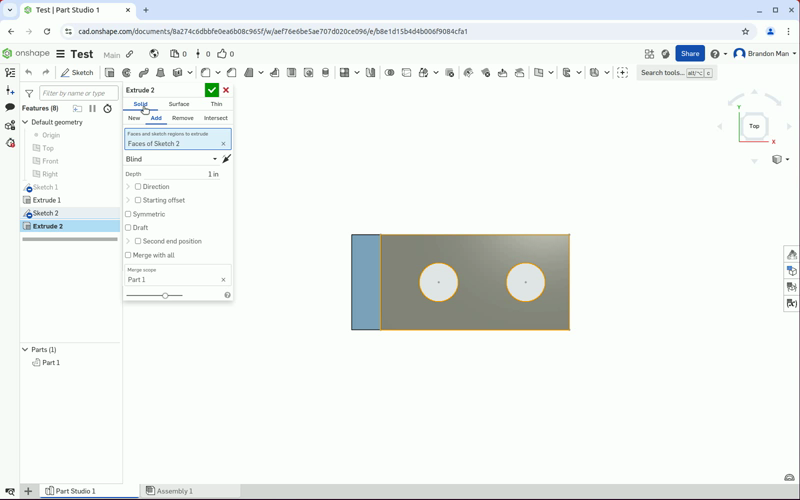
click(143, 106)
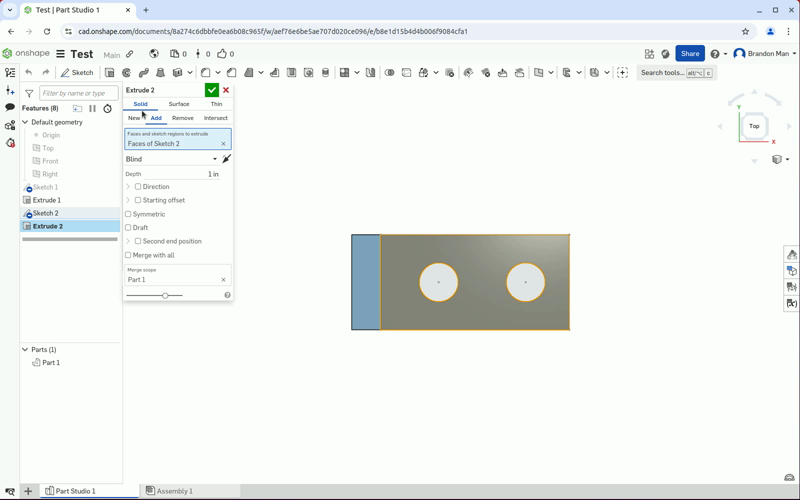
mouse_move(137, 120)
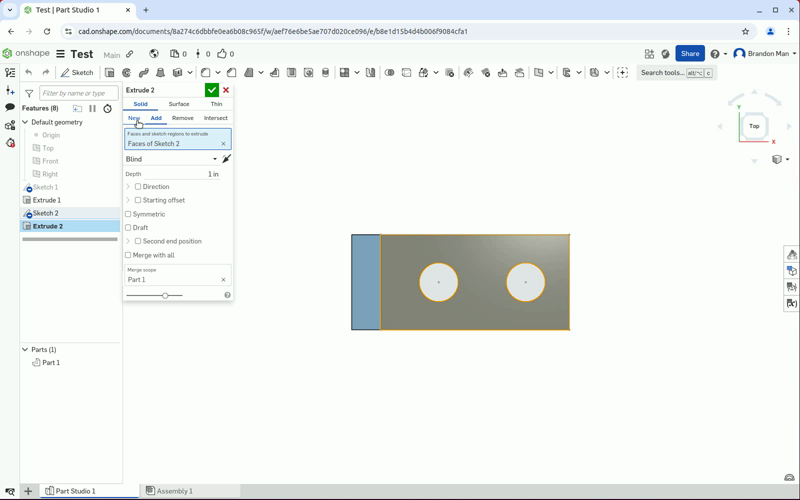
click(137, 120)
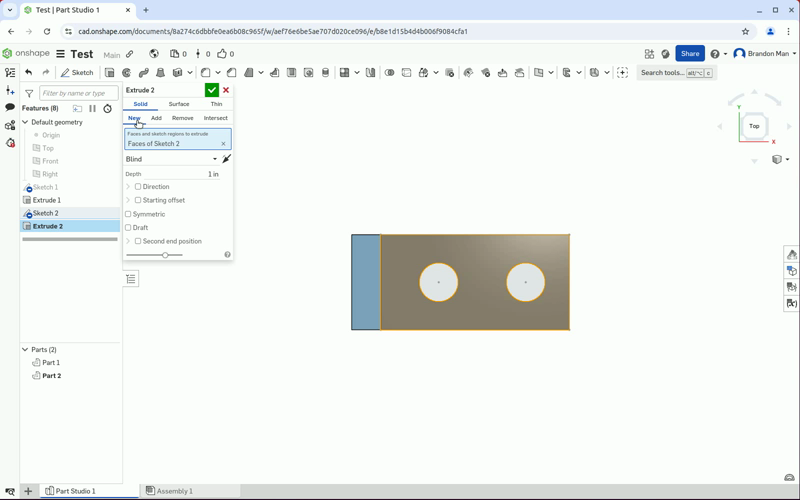
key(tab, 4)
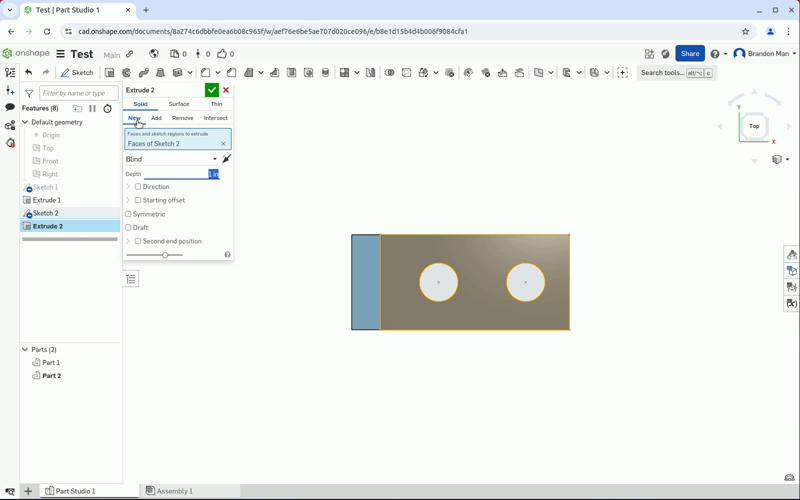
text(4.574)
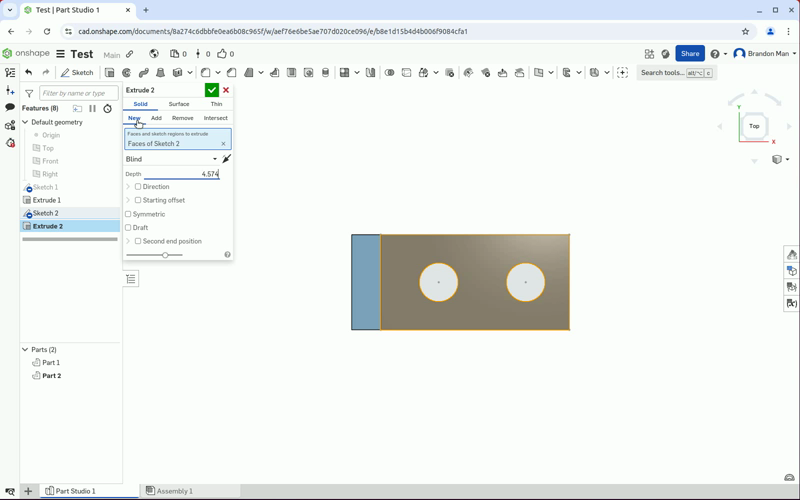
key(enter)
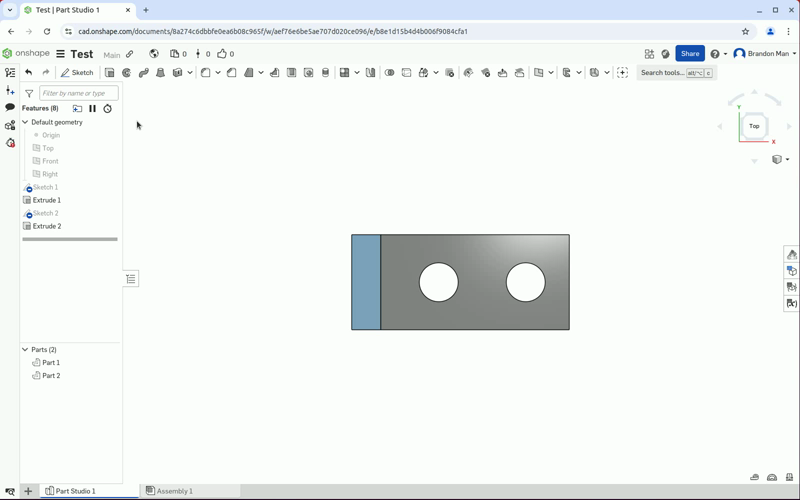
key(shift+h)
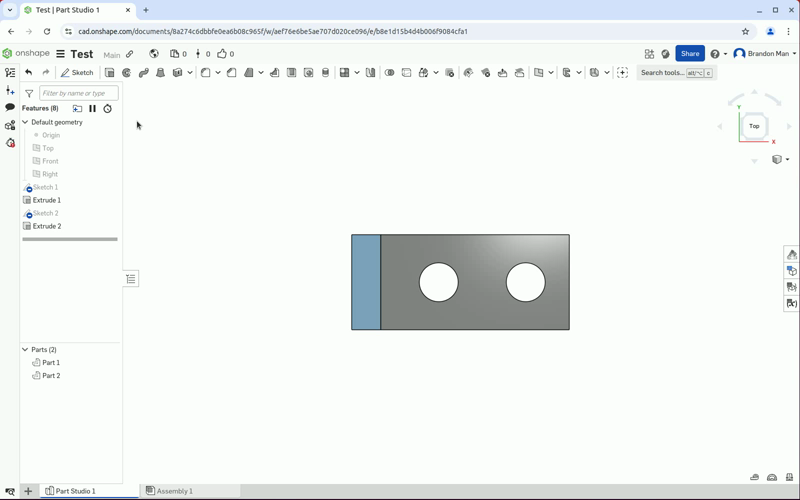
key(shift+h)
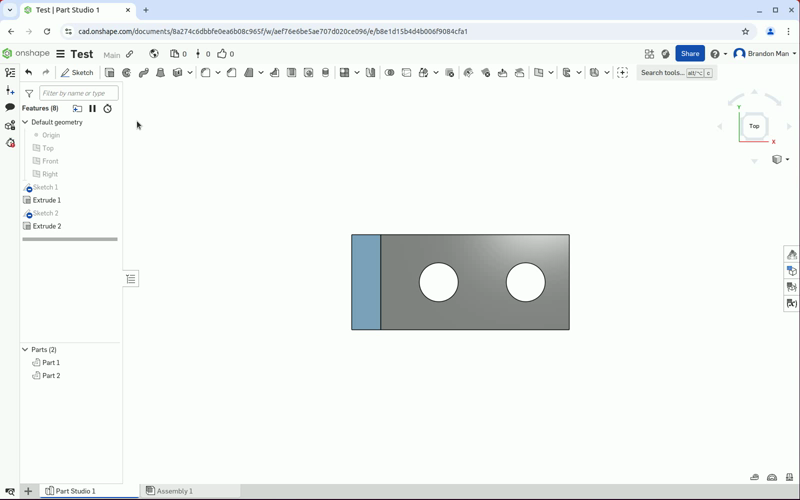
mouse_move(73, 189)
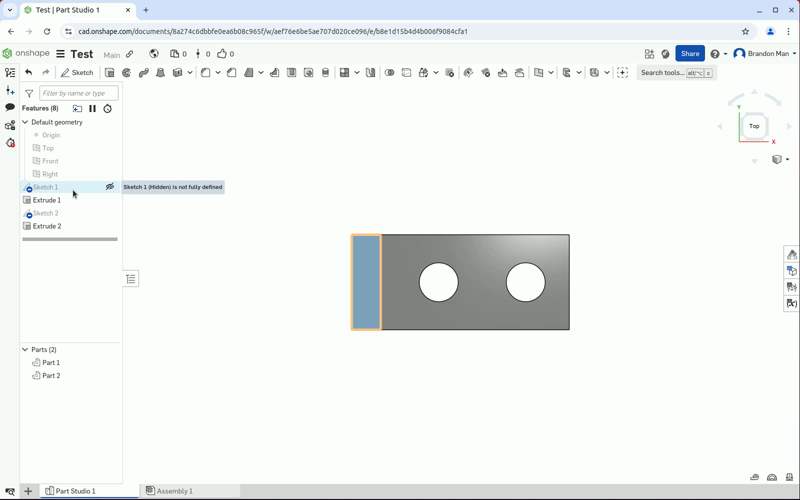
click(73, 189)
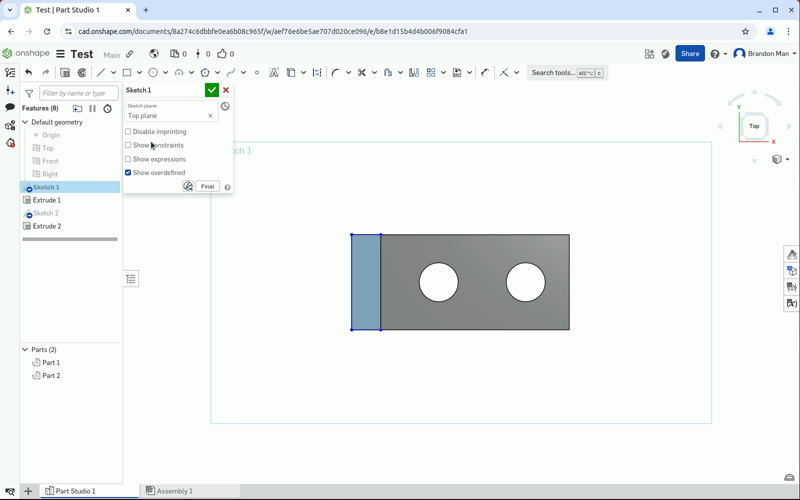
mouse_move(229, 92)
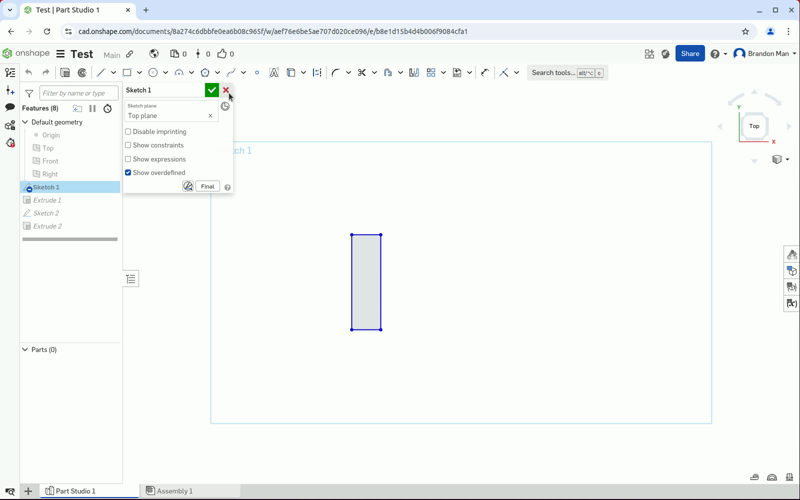
click(229, 92)
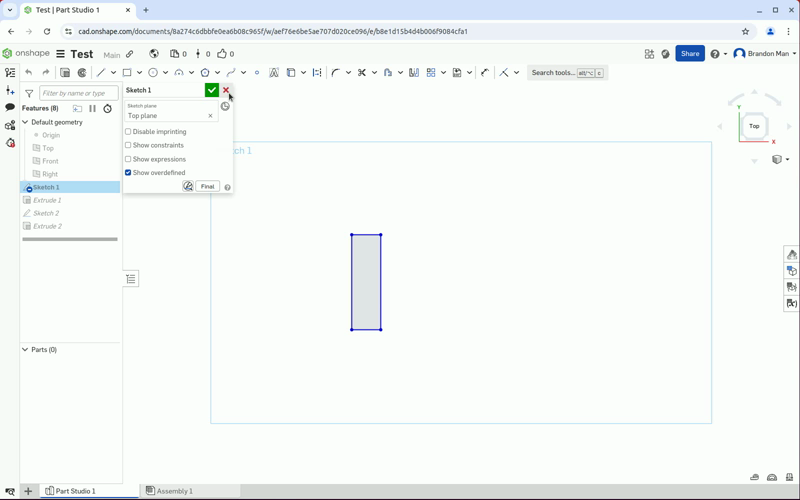
key(shift+s)
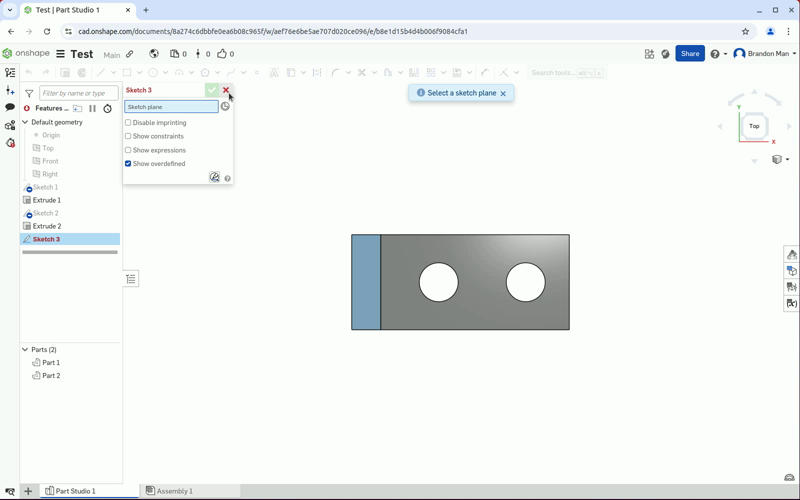
mouse_move(73, 150)
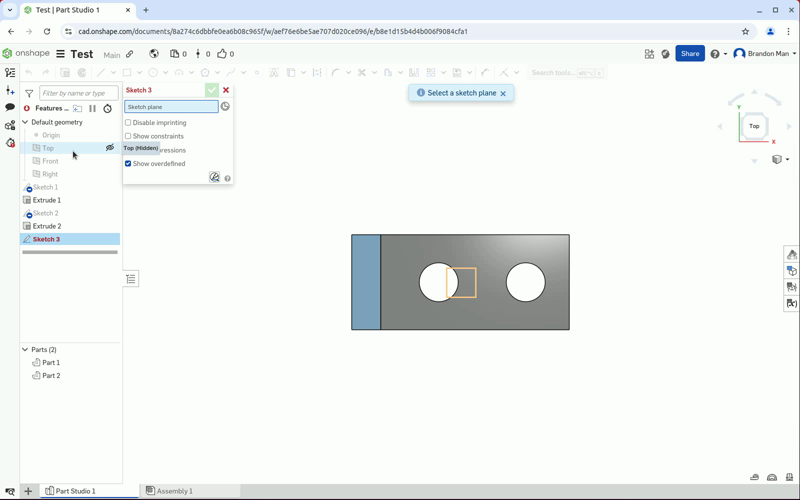
click(73, 150)
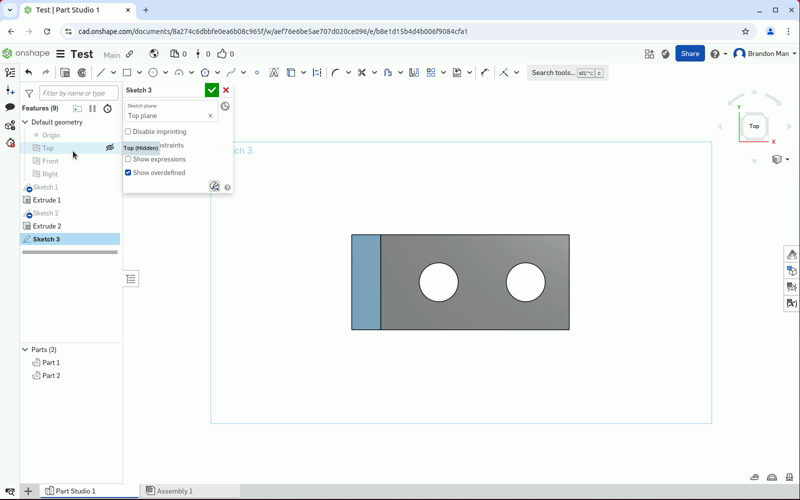
mouse_move(73, 352)
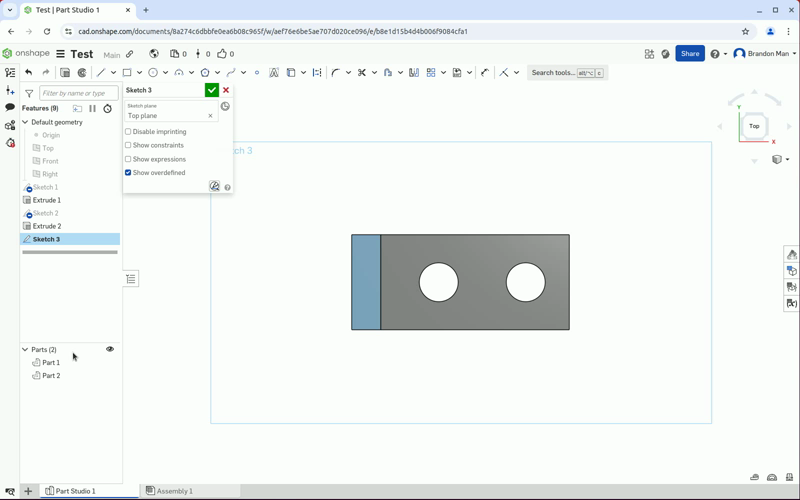
key(y)
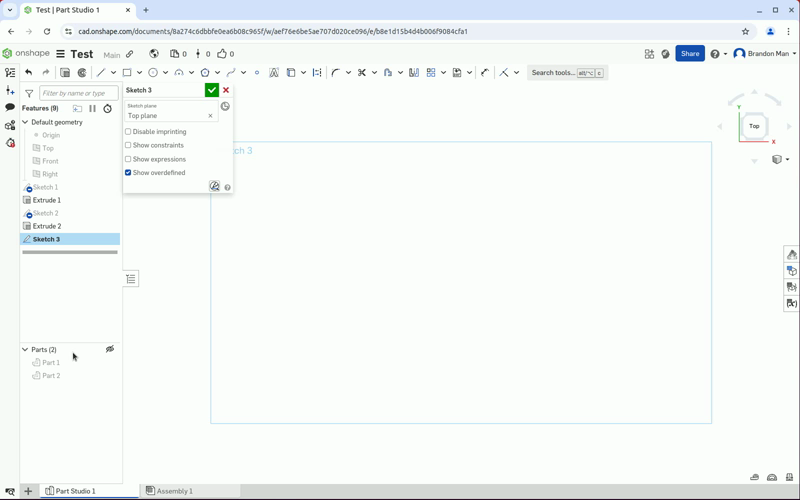
key(l)
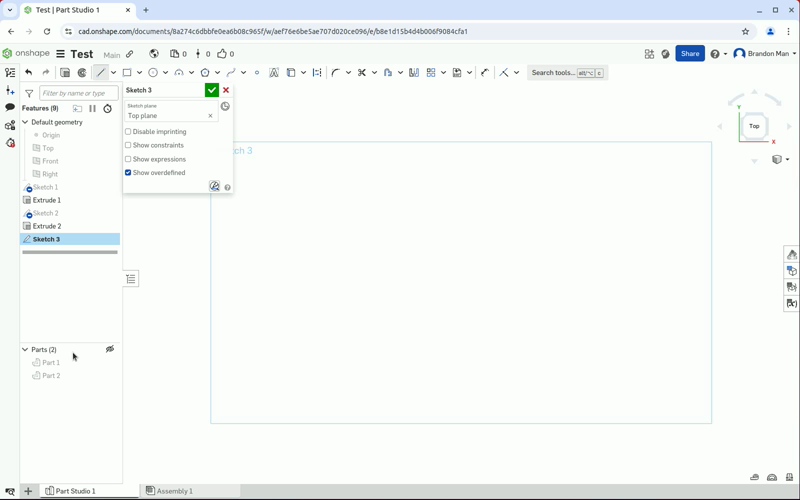
key_down(shift)
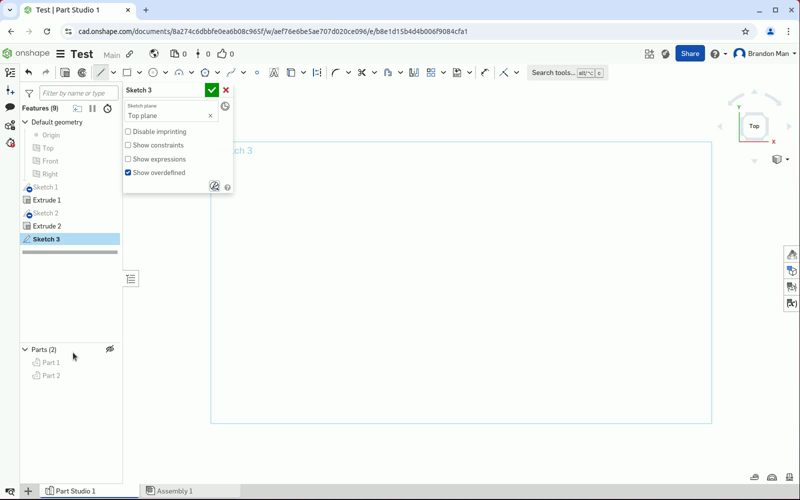
mouse_move(351, 329)
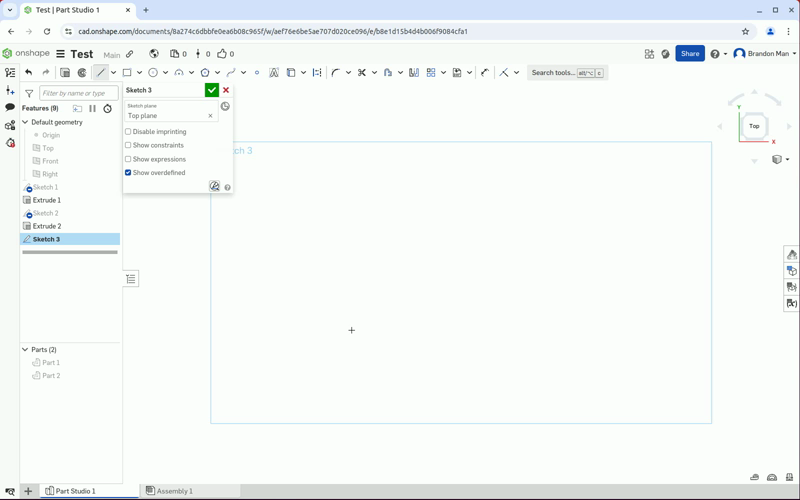
click(351, 329)
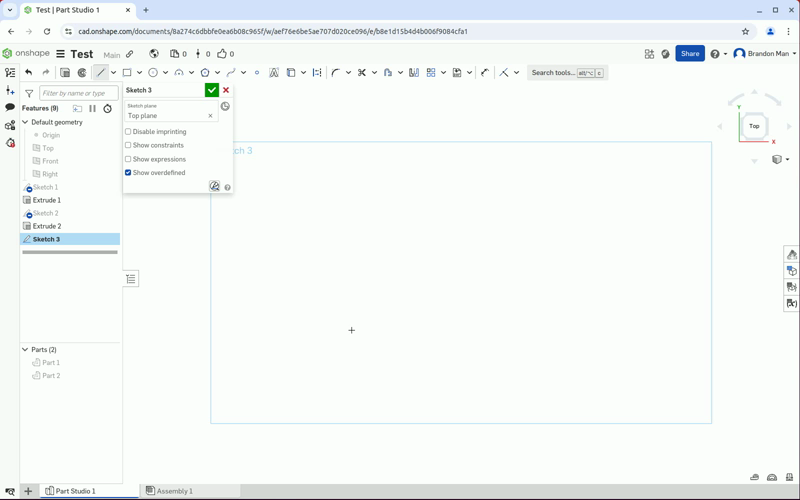
key_up(shift)
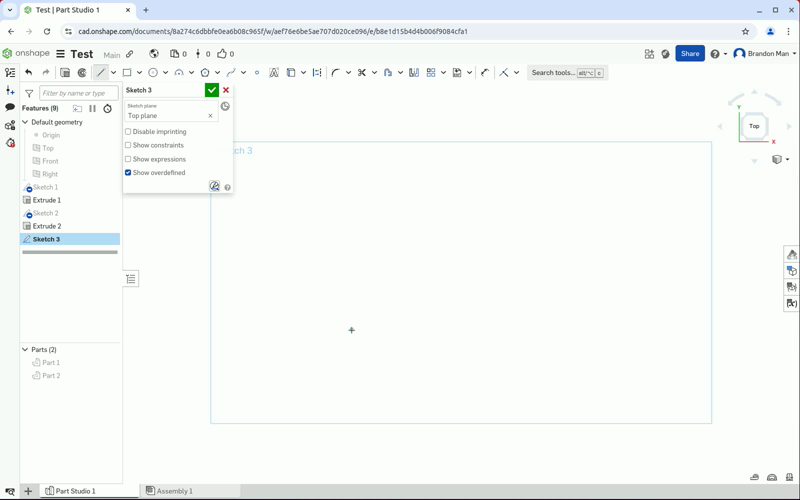
key_down(shift)
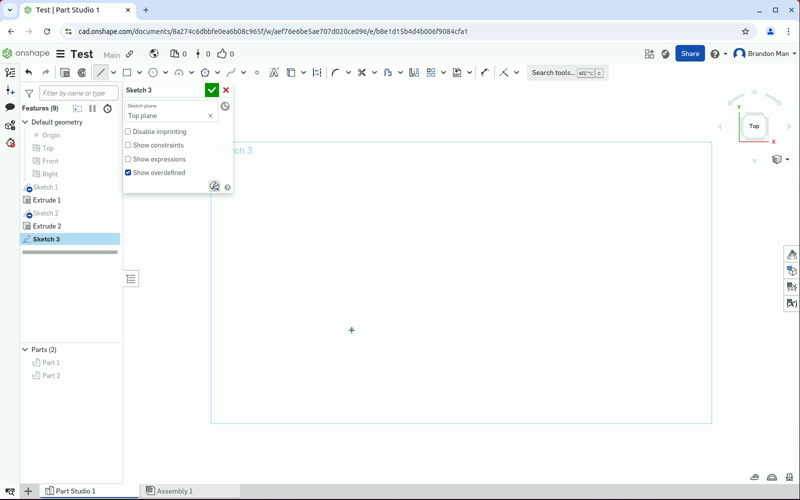
mouse_move(381, 329)
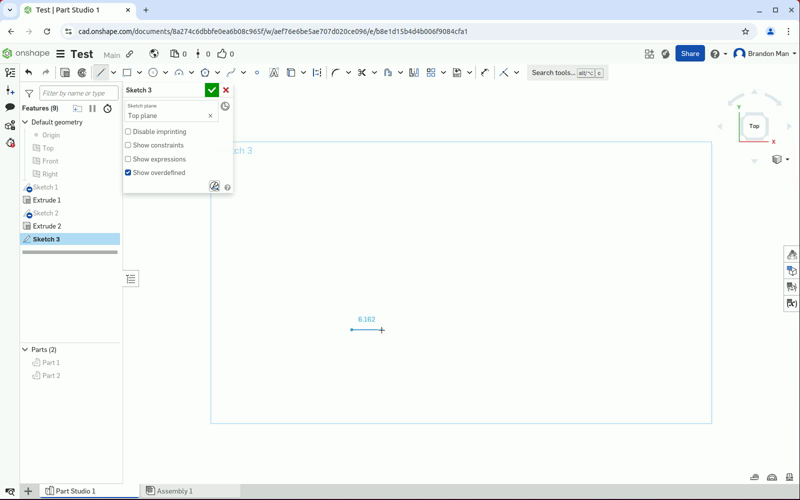
mouse_move(380, 329)
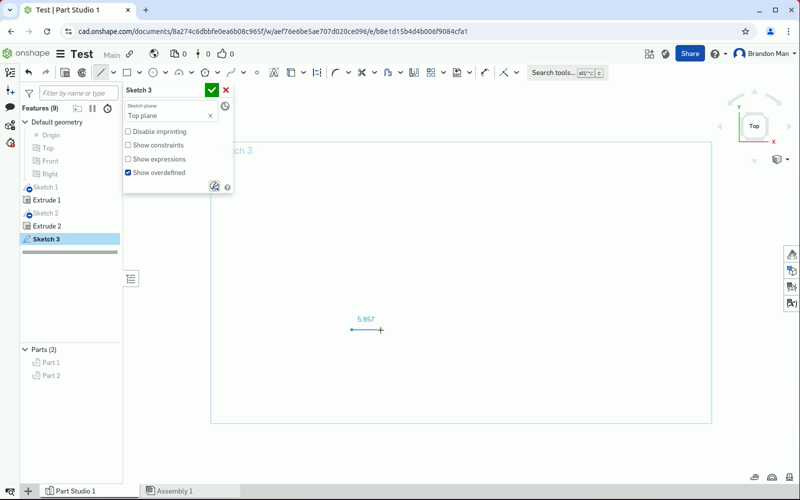
click(380, 329)
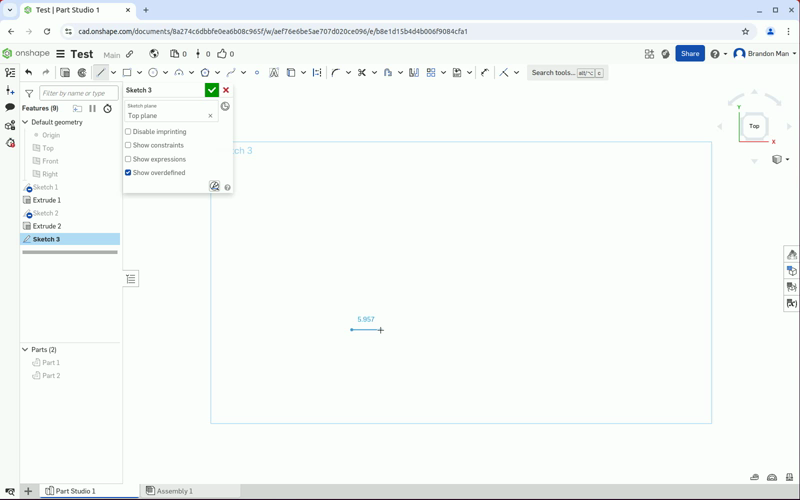
key_up(shift)
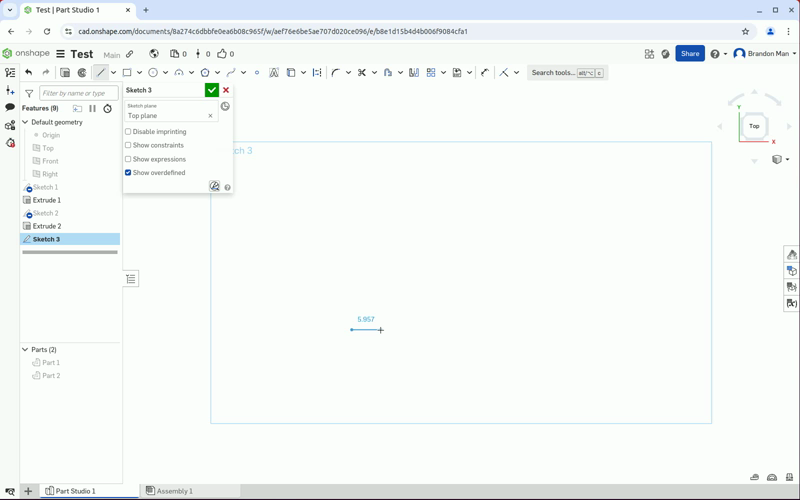
key_down(shift)
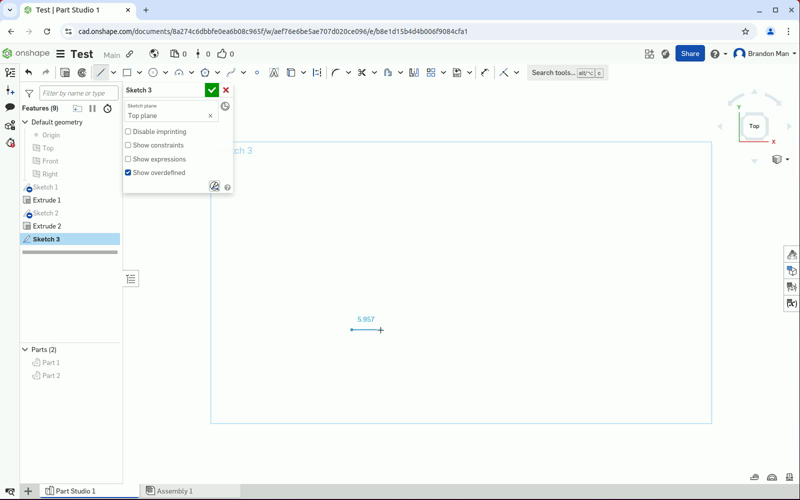
mouse_move(380, 234)
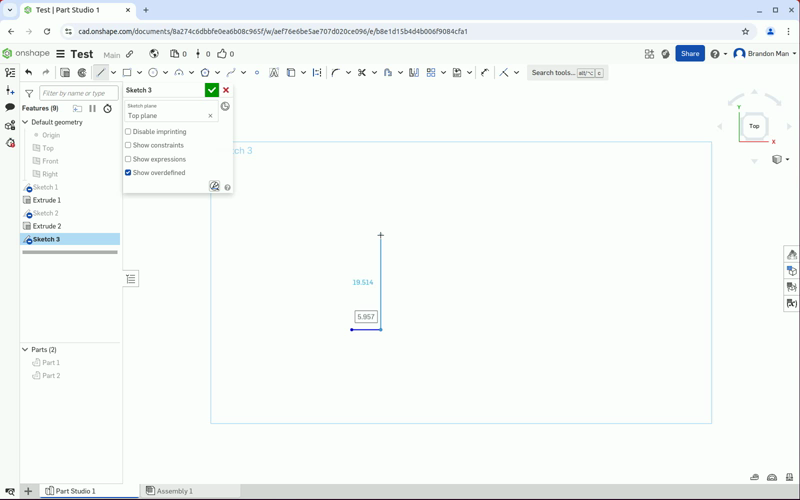
click(380, 234)
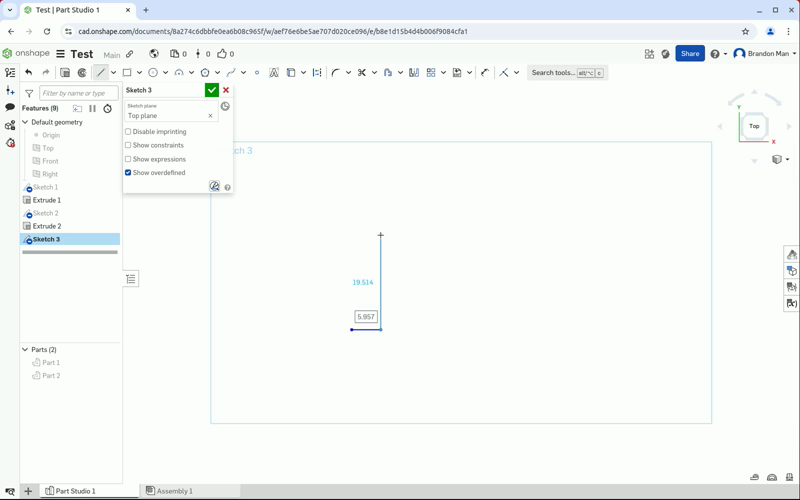
key_up(shift)
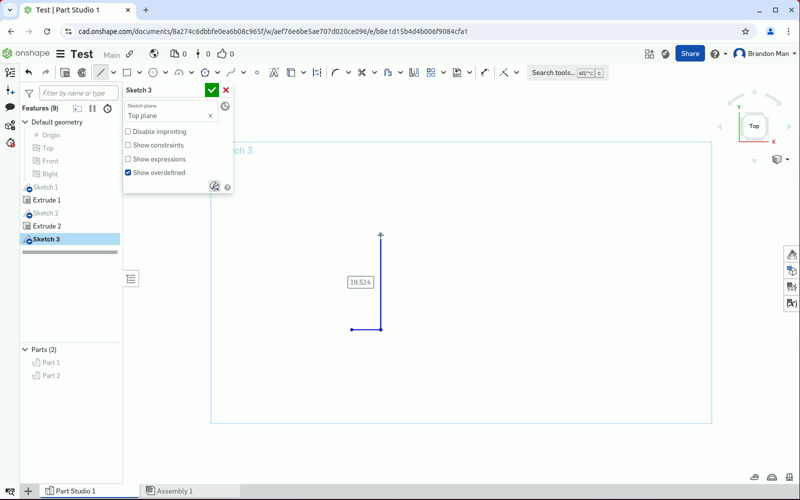
key_down(shift)
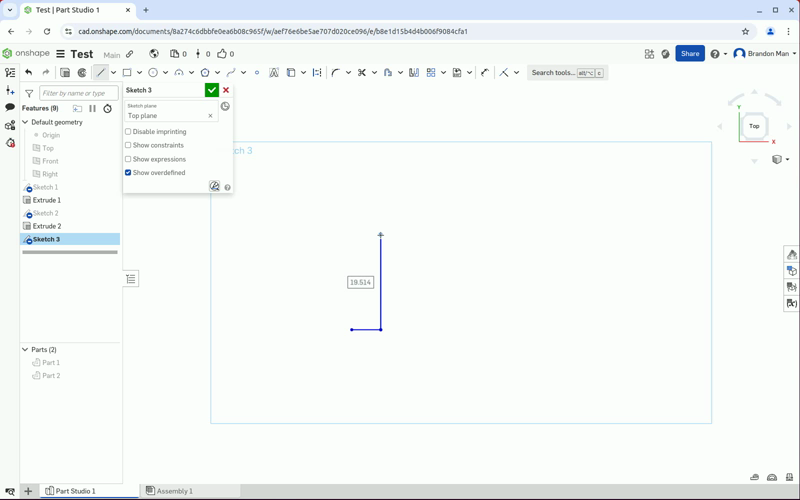
mouse_move(410, 234)
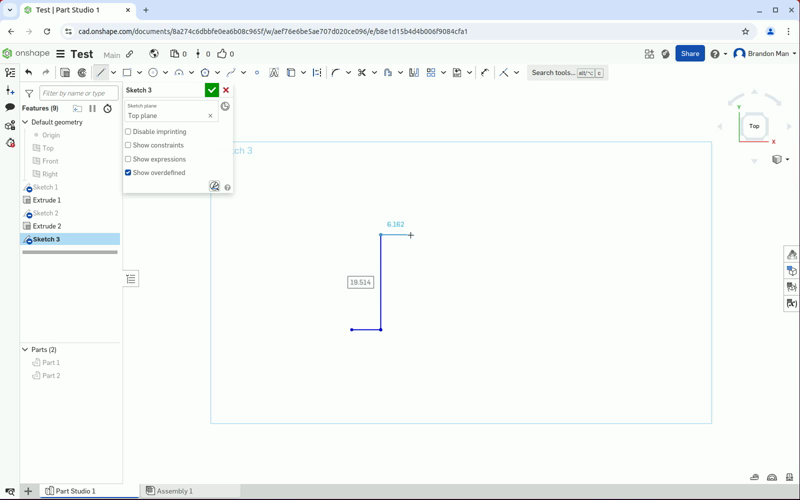
mouse_move(351, 234)
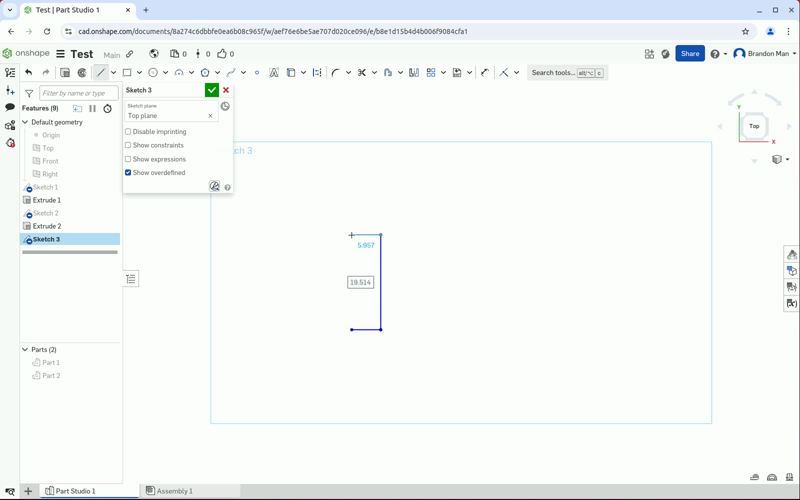
click(351, 234)
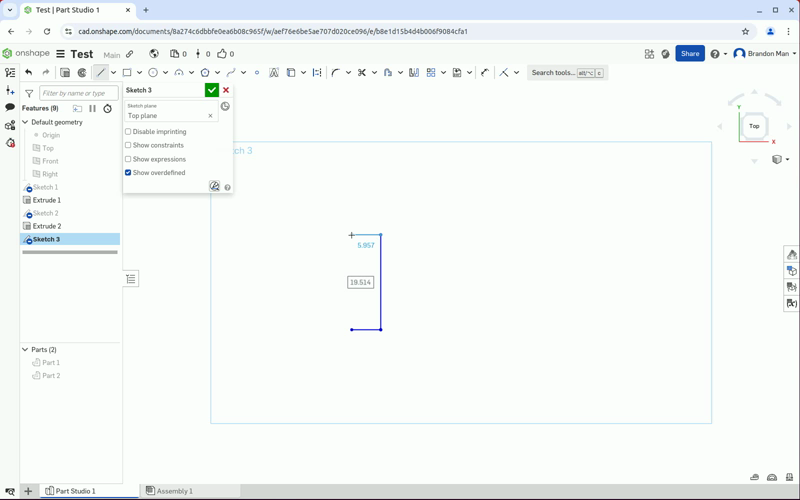
key_up(shift)
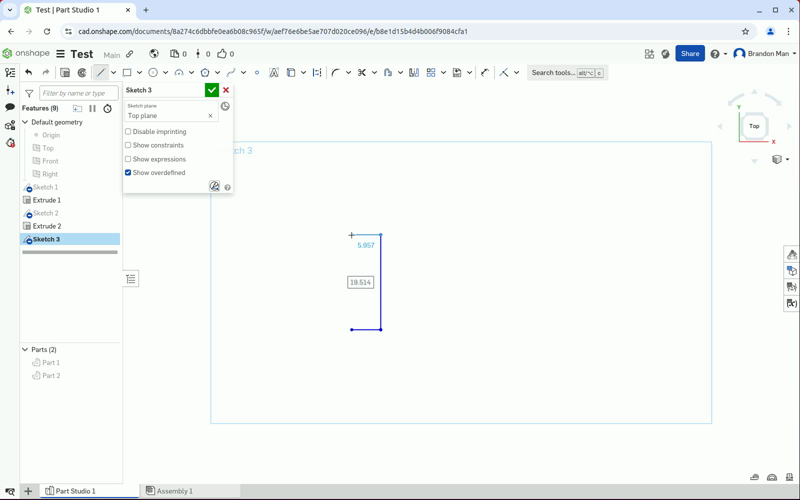
key_down(shift)
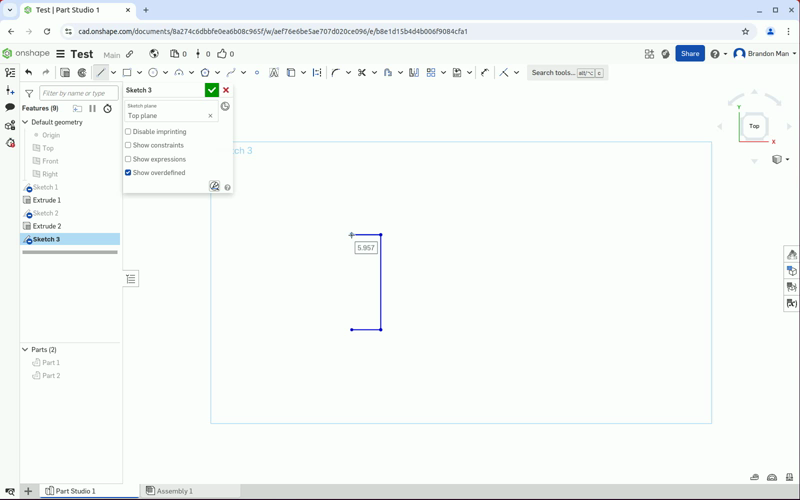
mouse_move(351, 329)
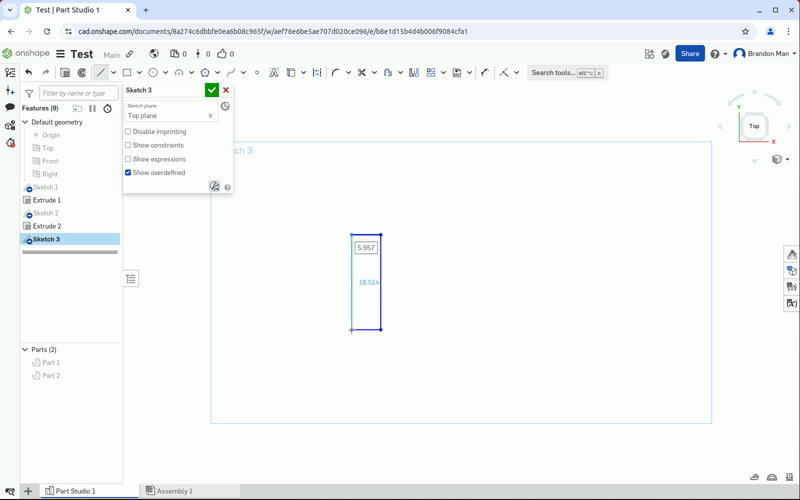
key_up(shift)
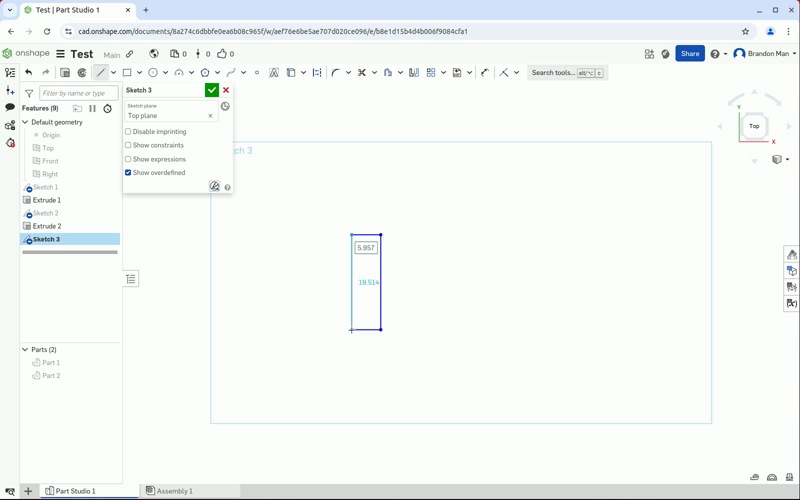
click(351, 329)
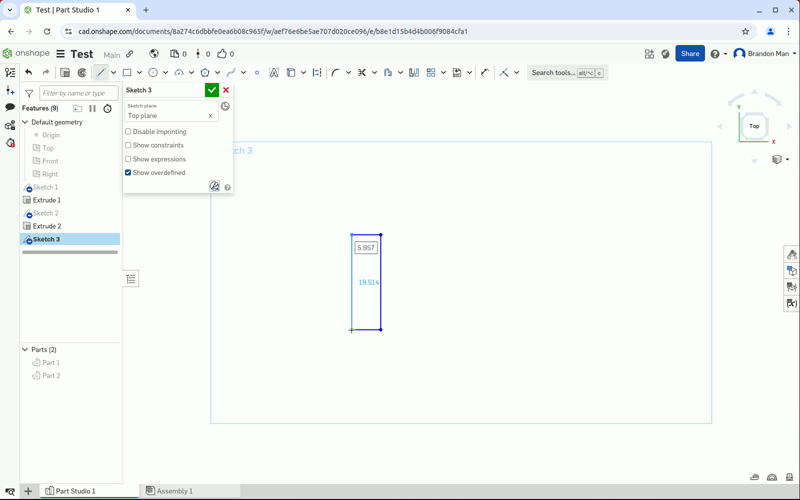
key(esc)
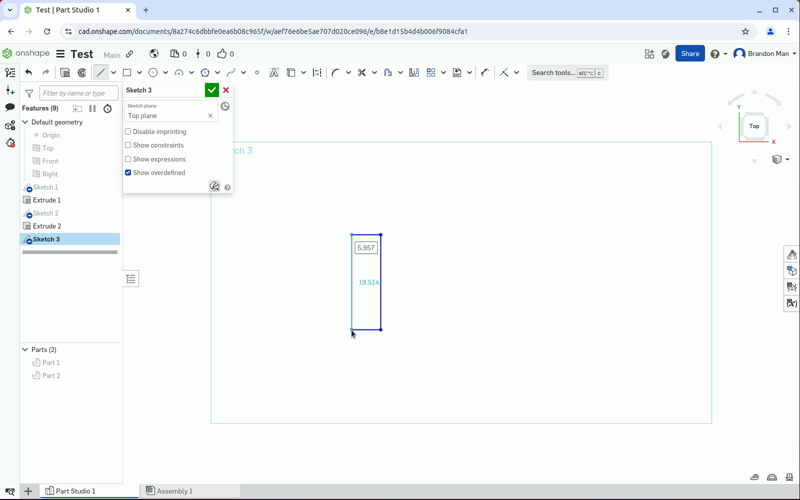
mouse_move(377, 317)
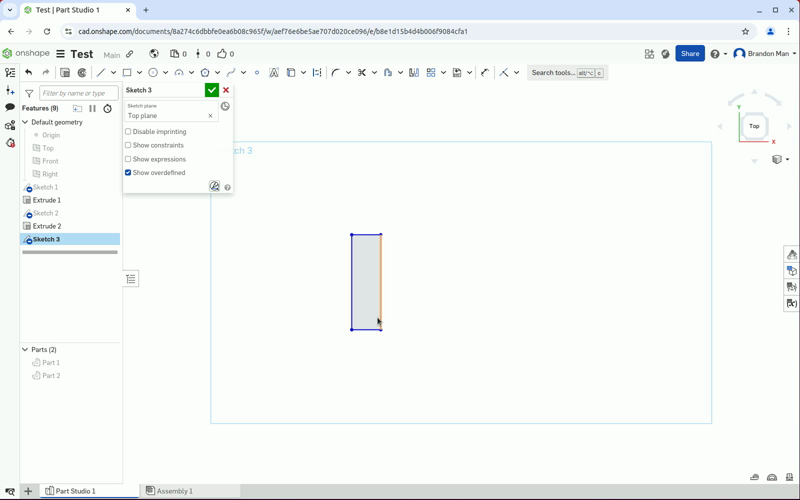
click(377, 317)
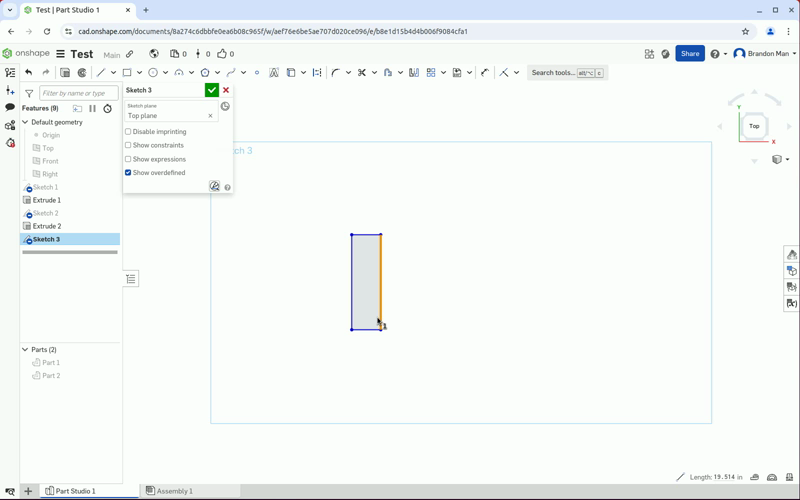
mouse_move(73, 352)
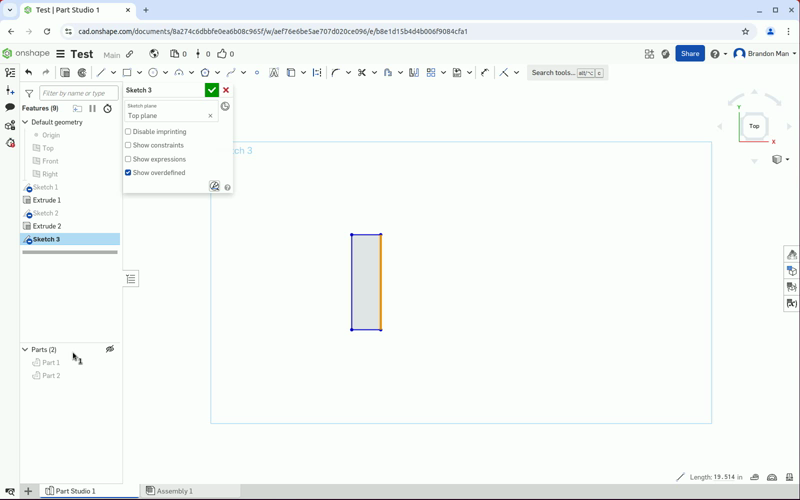
key(shift+y)
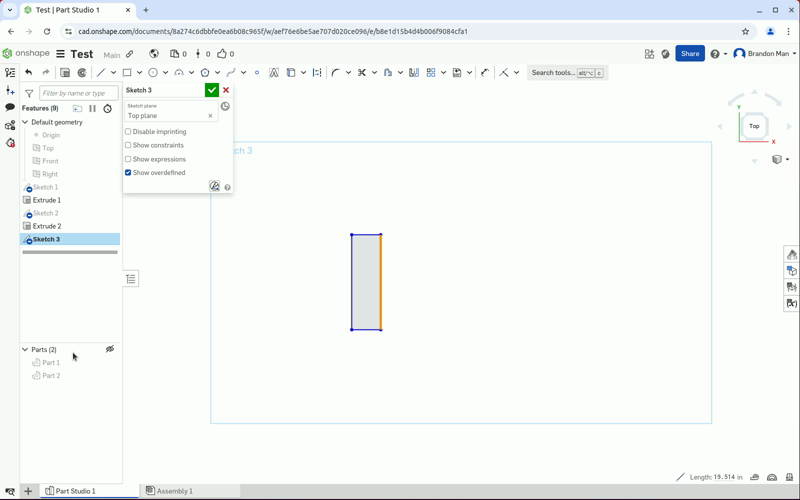
key(shift+e)
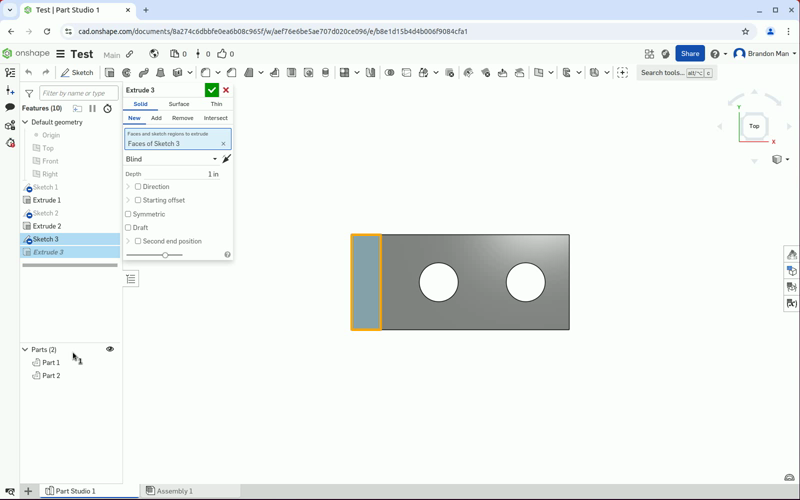
mouse_move(143, 106)
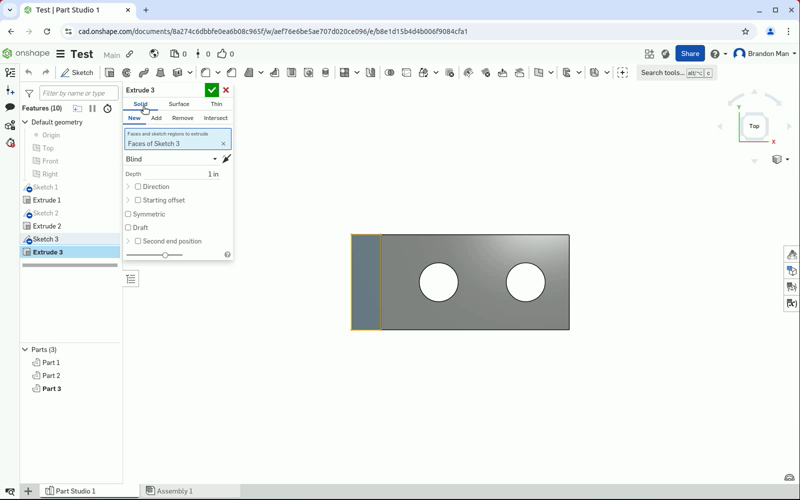
click(143, 106)
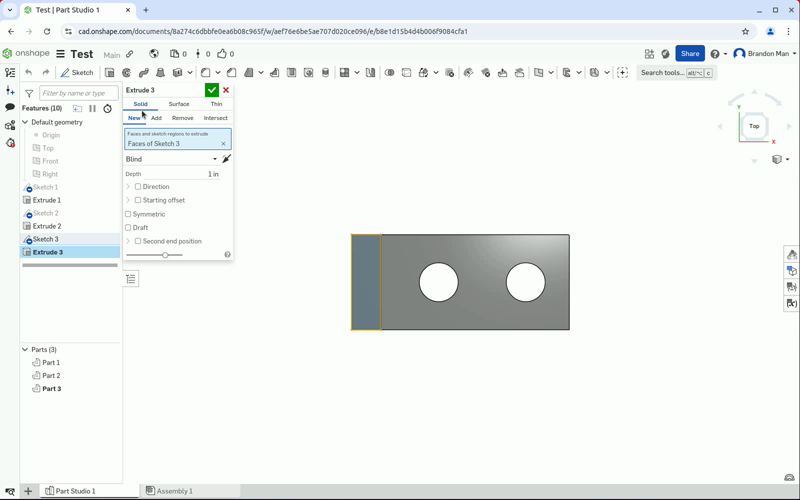
mouse_move(137, 120)
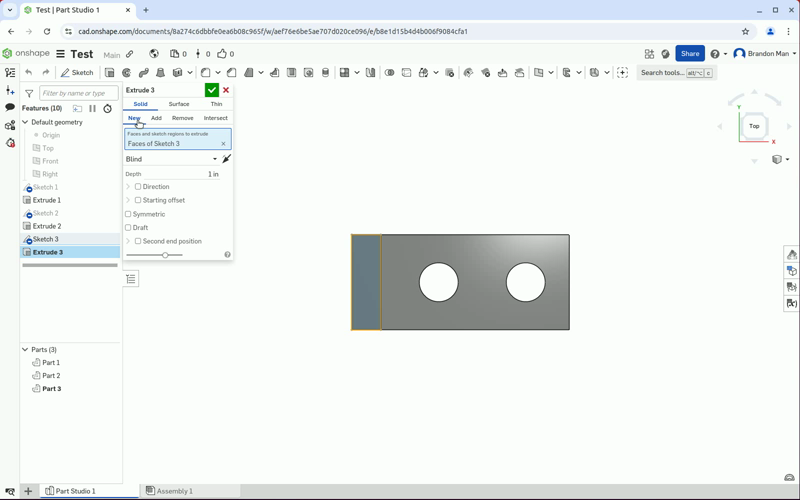
click(137, 120)
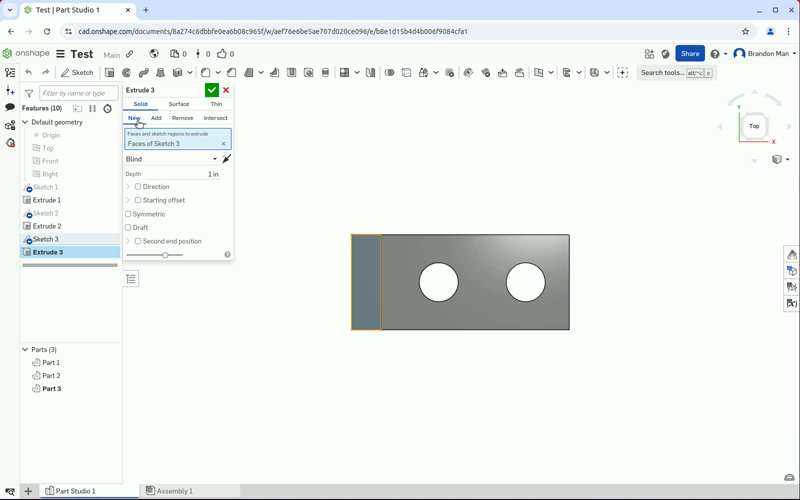
key(tab, 4)
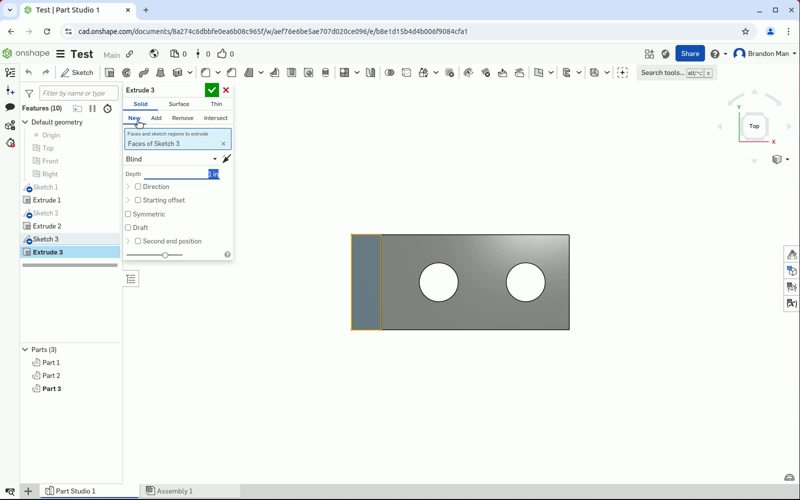
text(13.48)
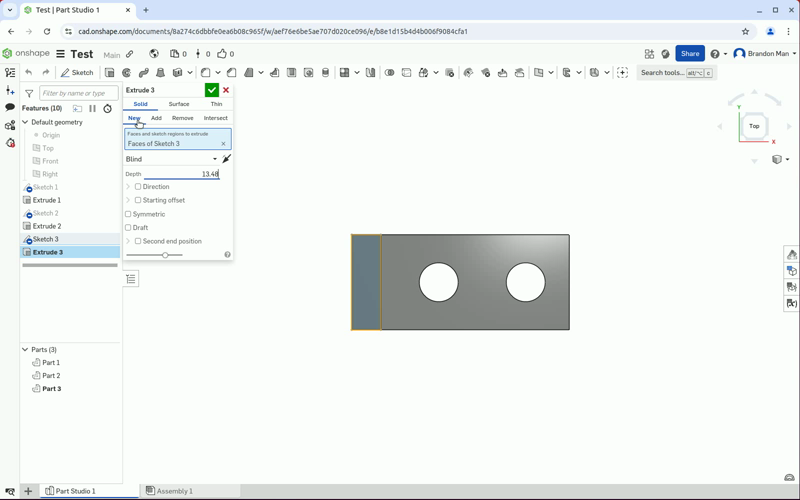
key(enter)
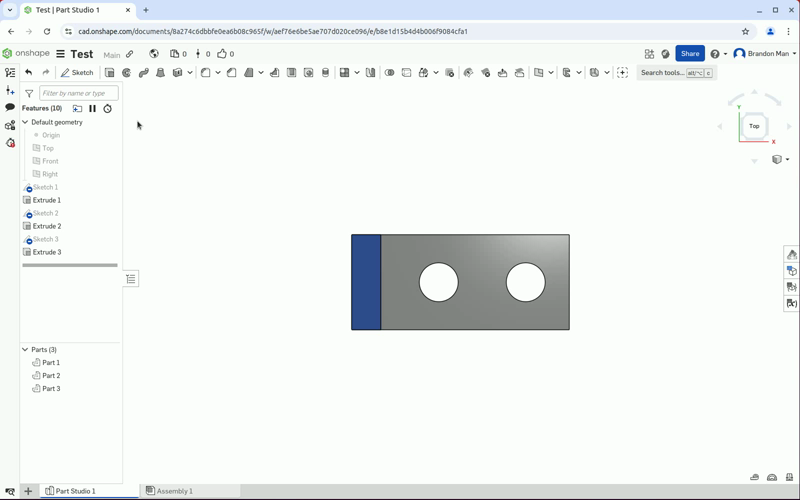
key(shift+h)
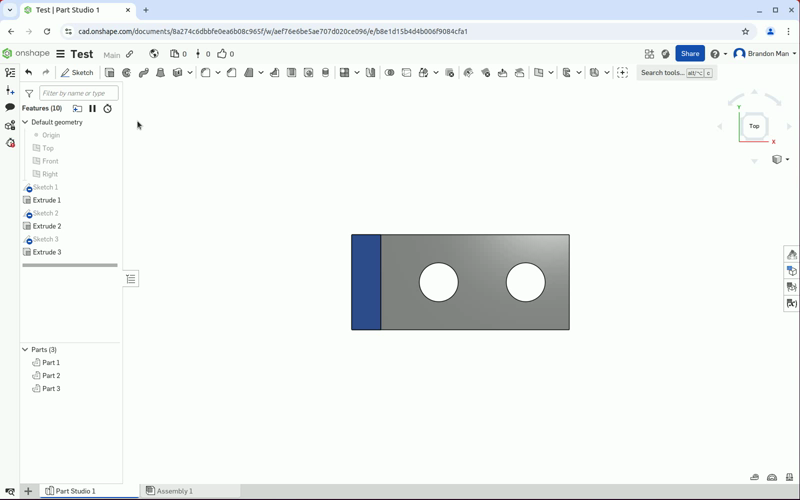
key(shift+h)
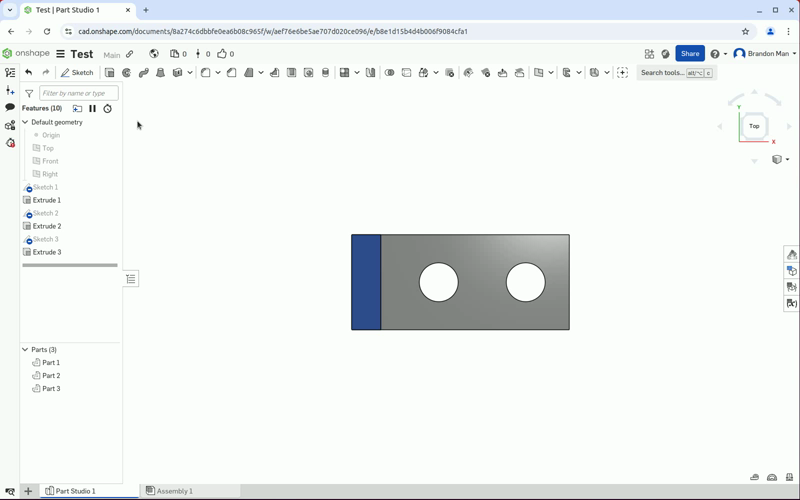
key(shift+7)
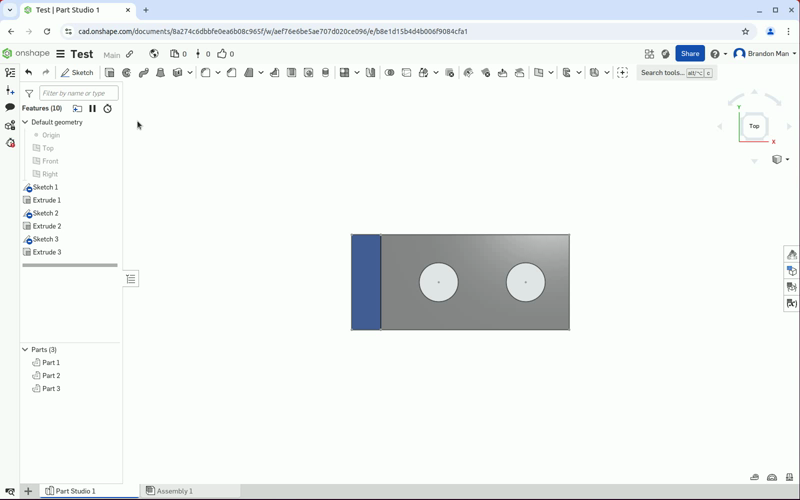
key(up, 3)
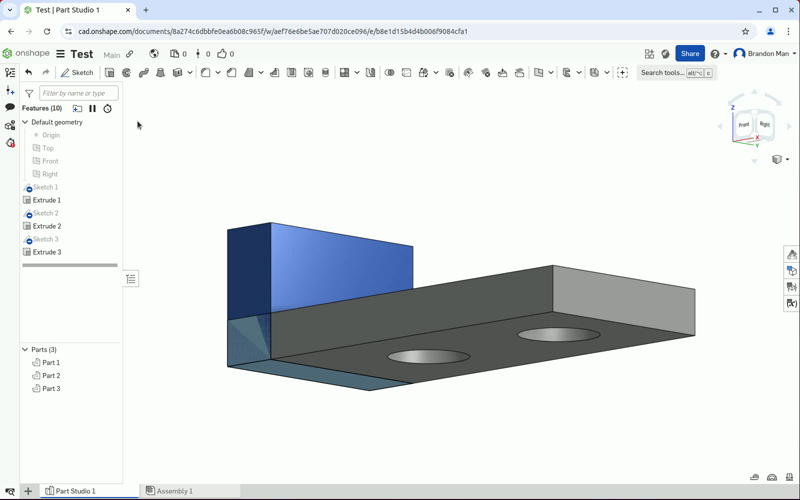
key(left, 3)
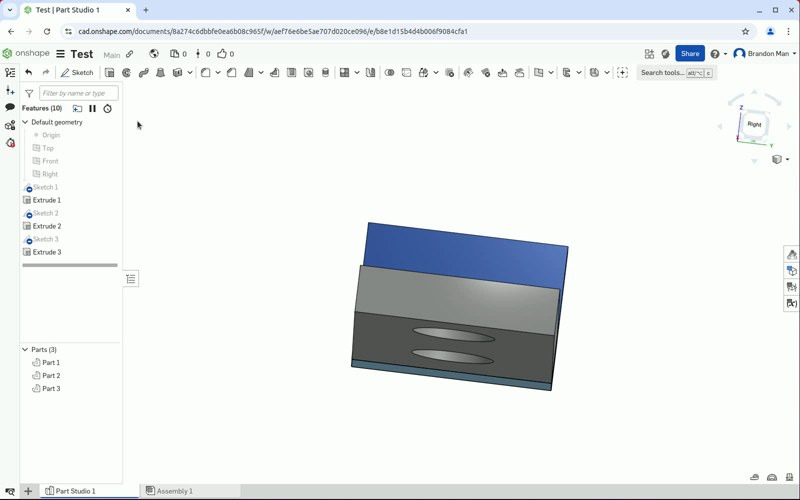
key(right, 3)
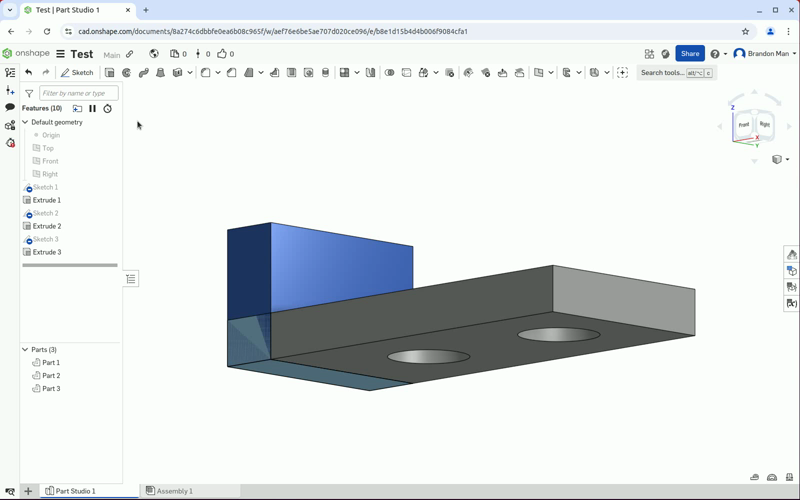
key(down, 3)
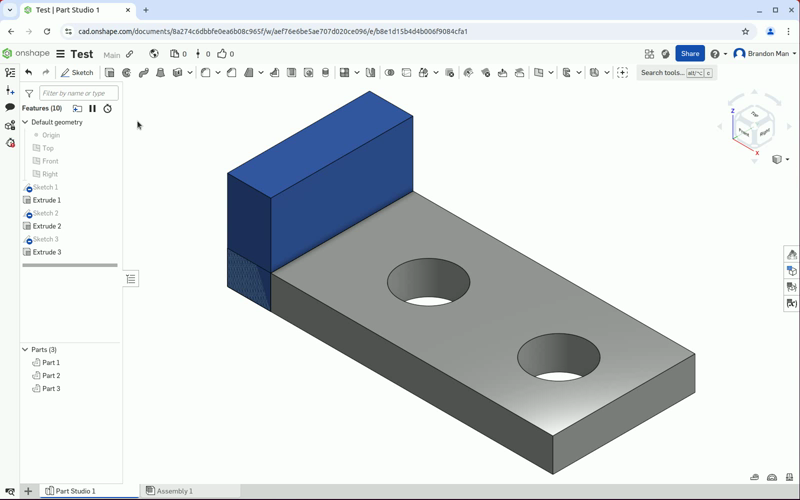
mouse_move(73, 189)
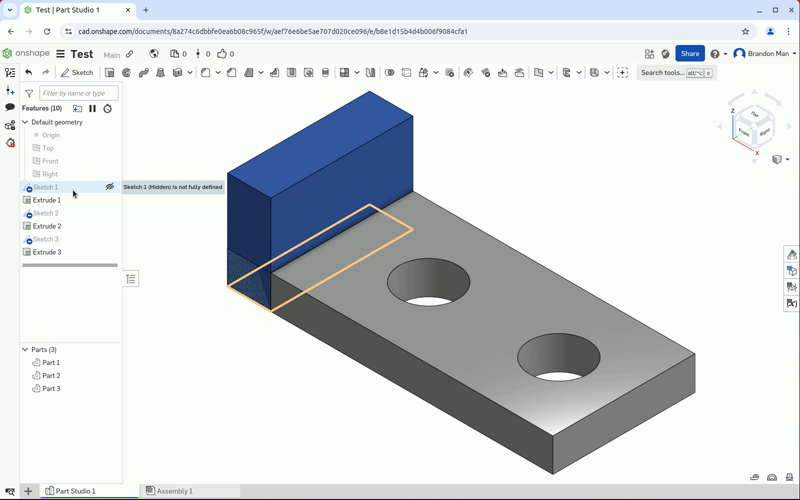
click(73, 189)